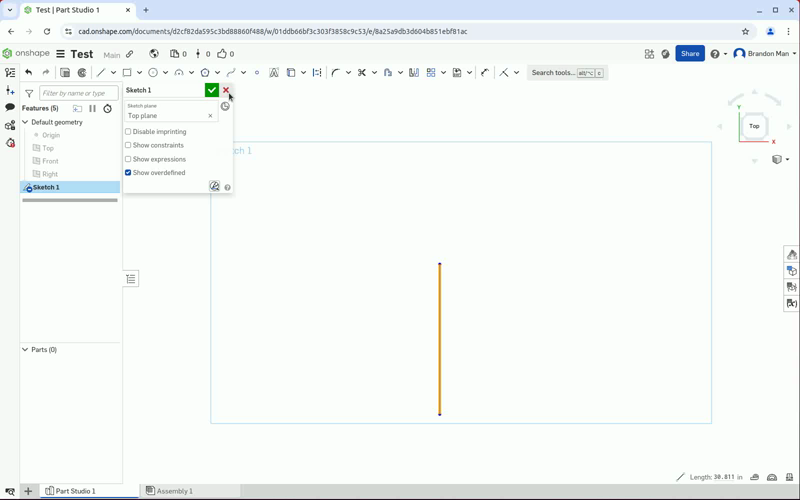
key(shift+h)
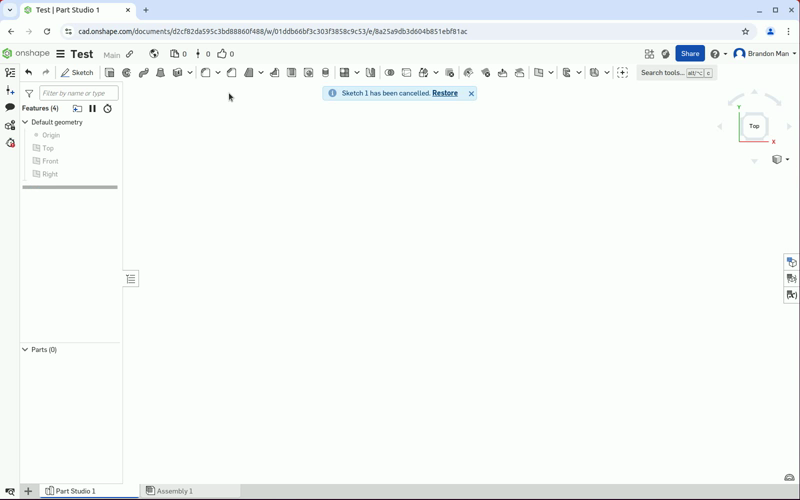
mouse_move(73, 352)
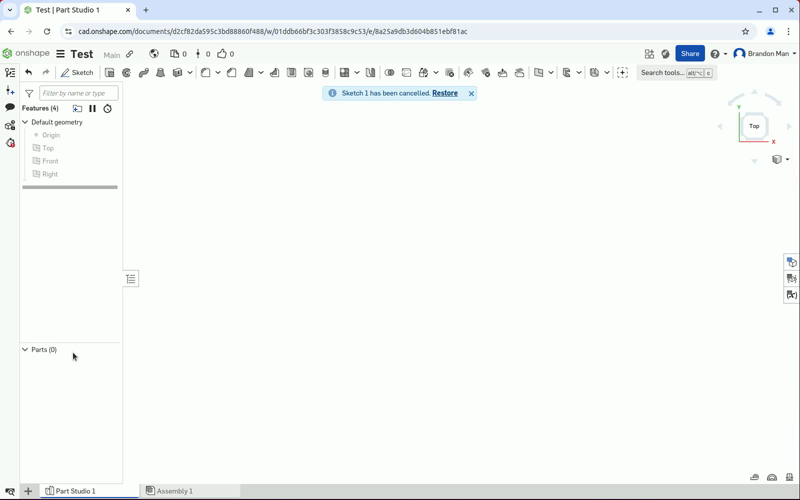
key(y)
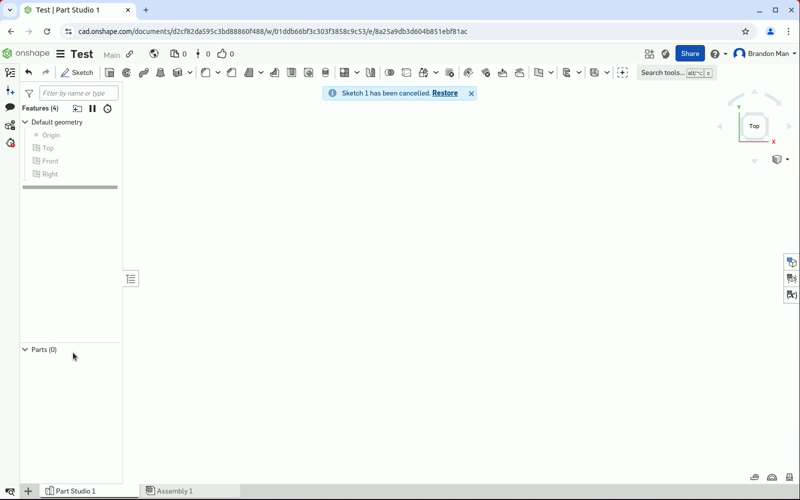
key(shift+p)
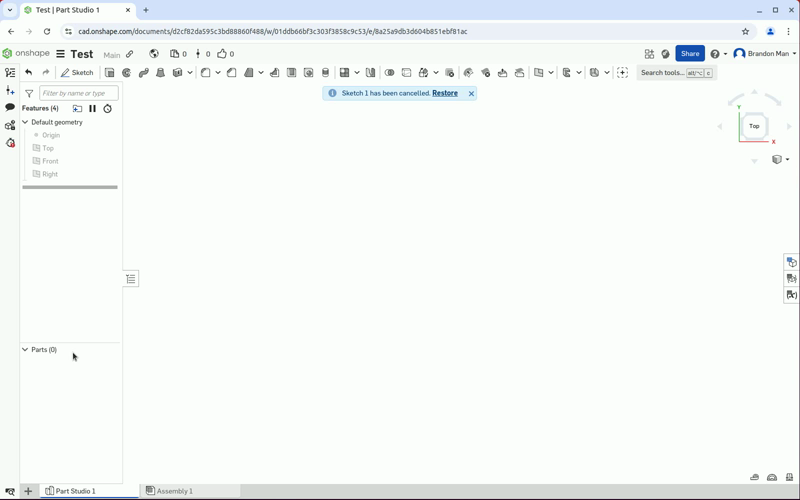
key(space)
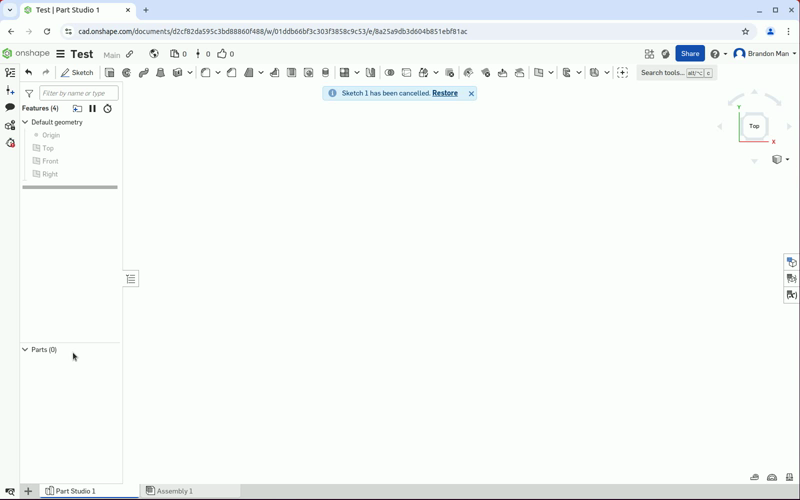
key_down(shift)
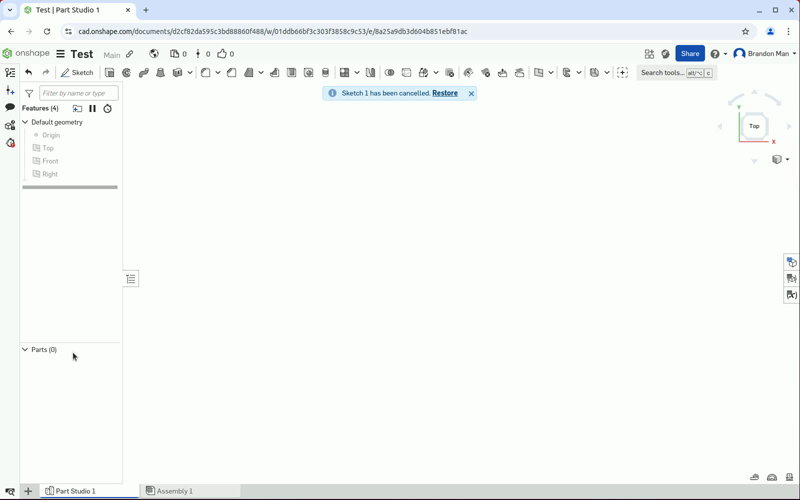
key(up)
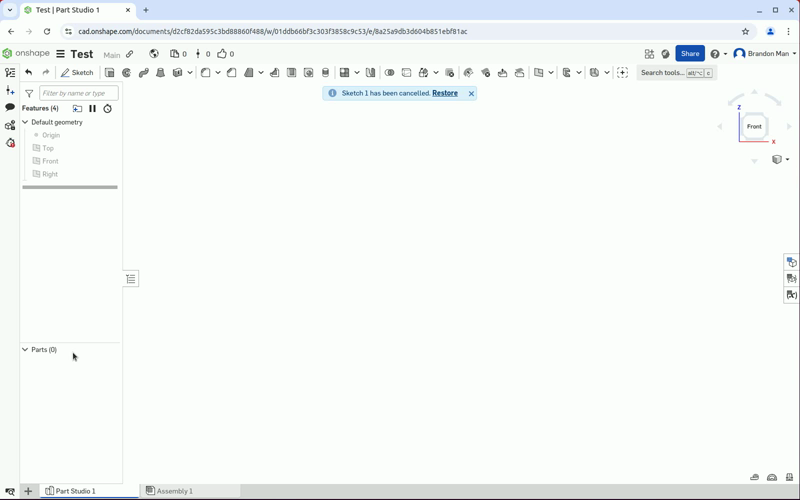
key_up(shift)
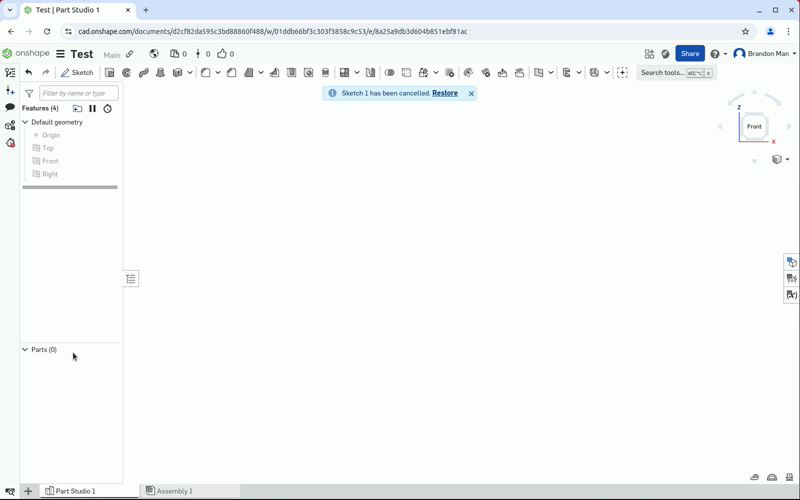
mouse_move(73, 352)
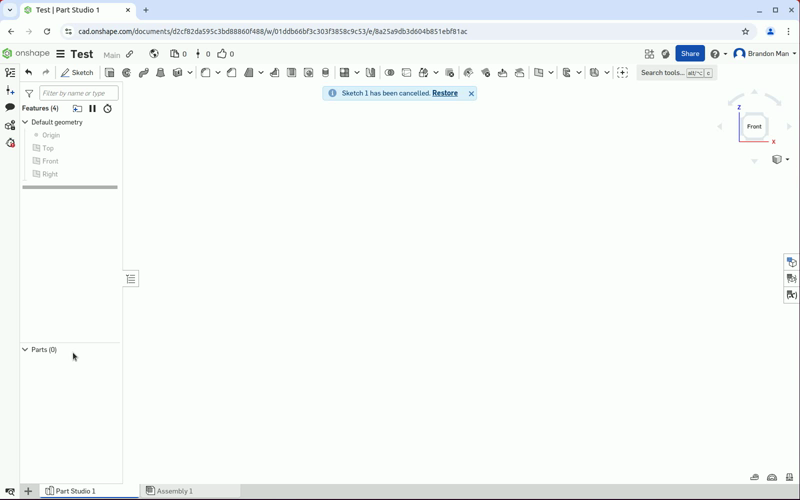
key(shift+y)
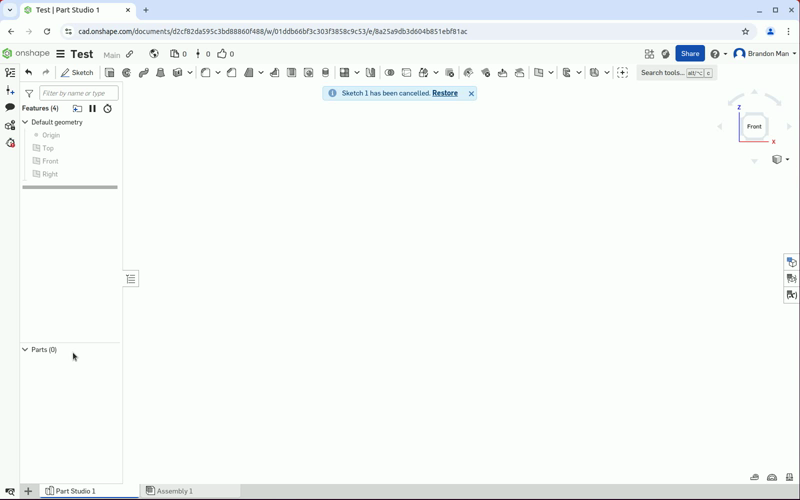
key(shift+s)
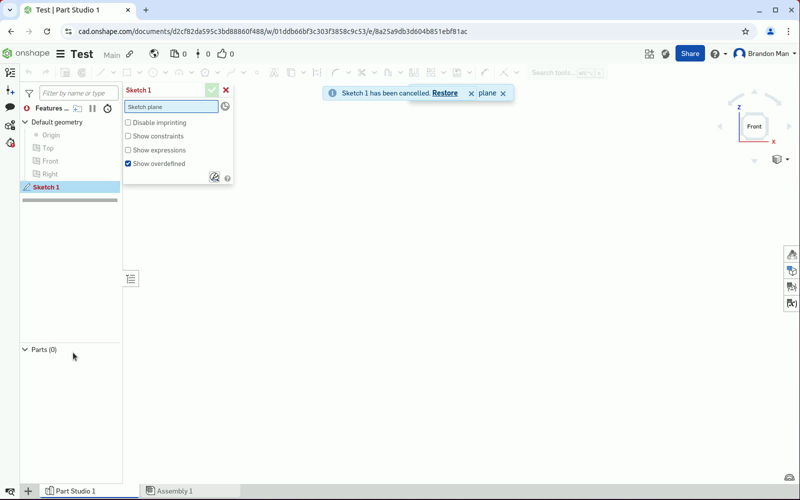
mouse_move(73, 163)
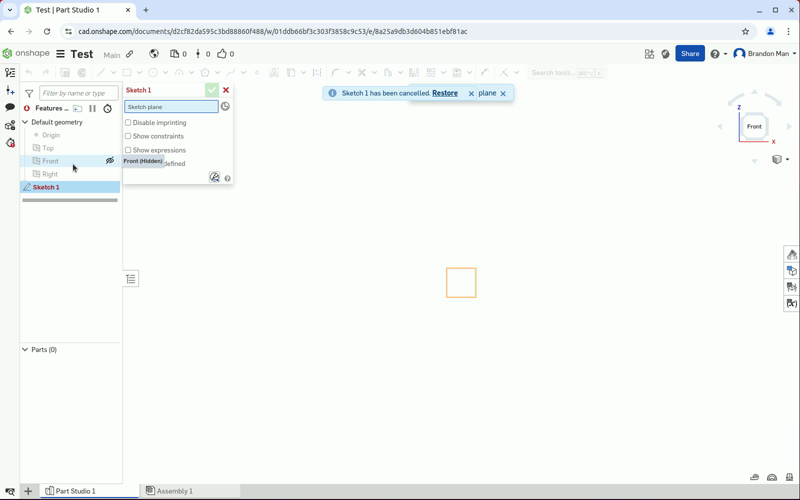
click(73, 163)
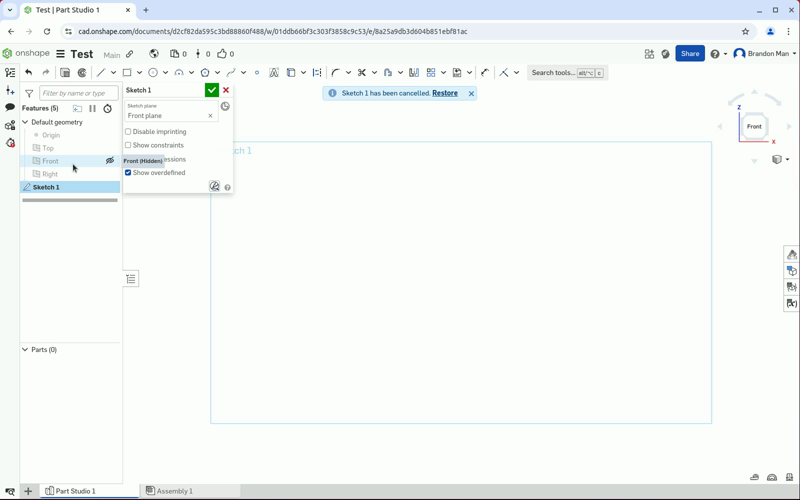
mouse_move(73, 352)
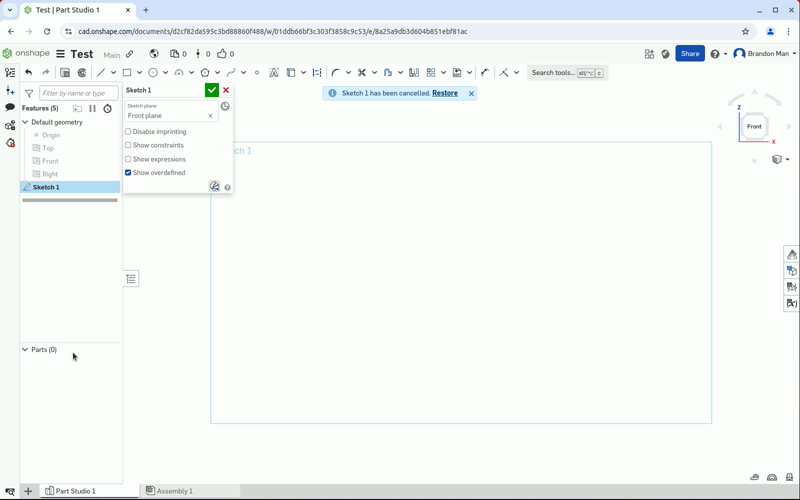
key(y)
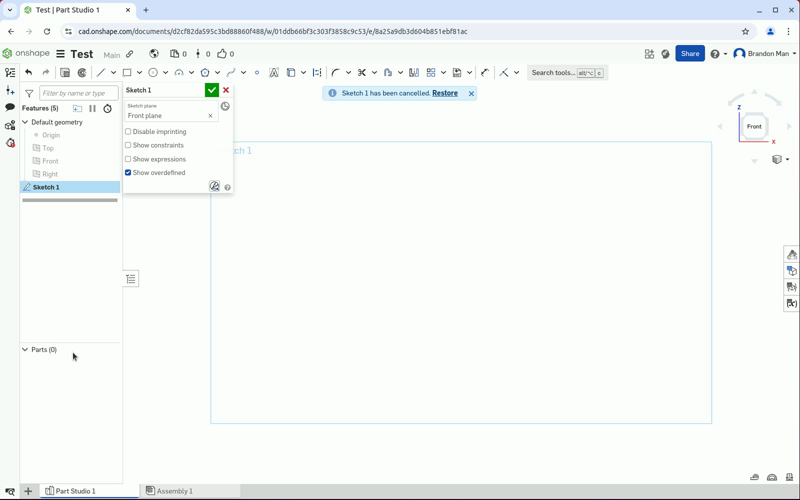
key(l)
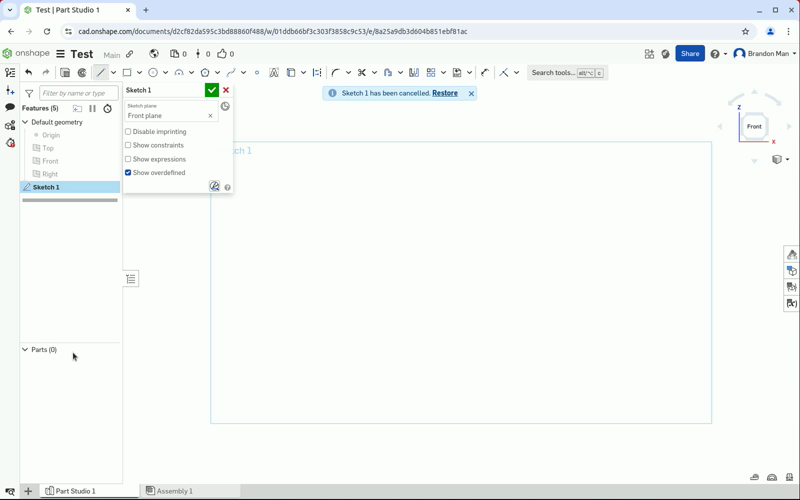
key_down(shift)
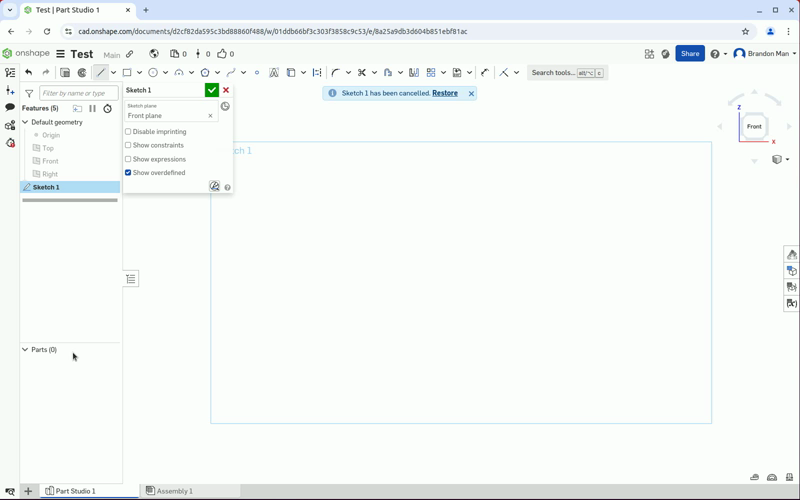
mouse_move(349, 328)
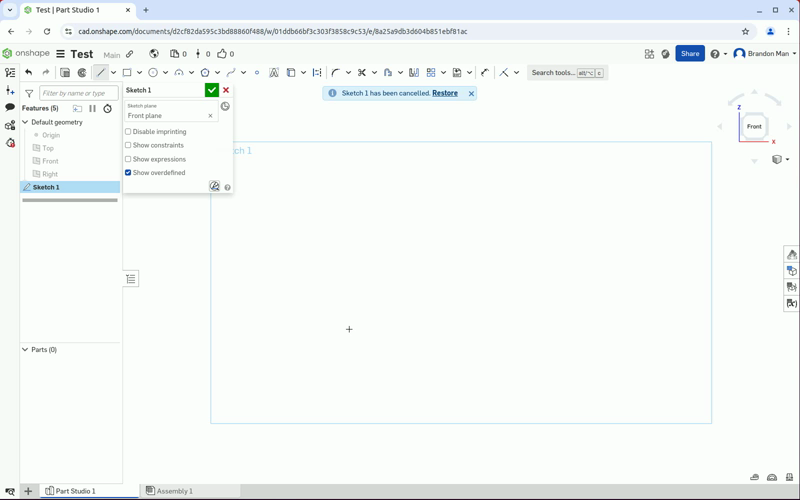
click(349, 328)
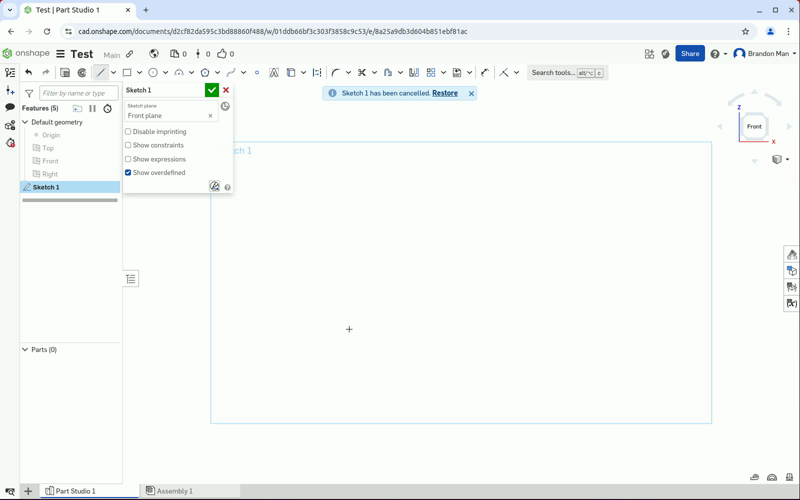
key_up(shift)
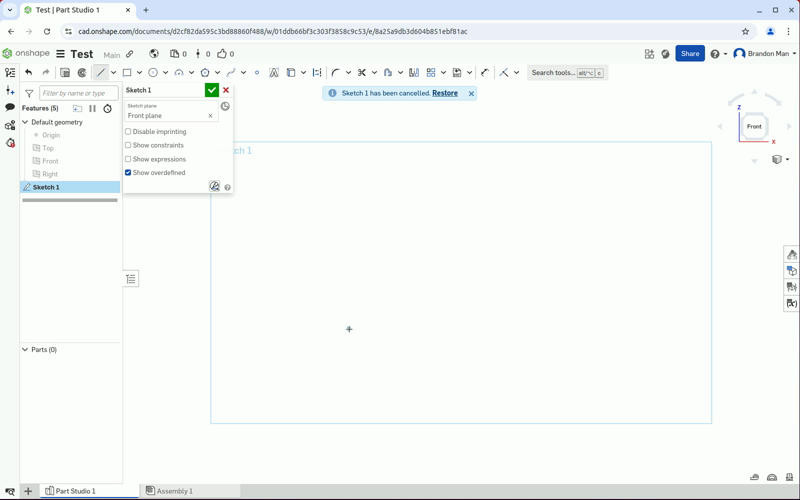
key_down(shift)
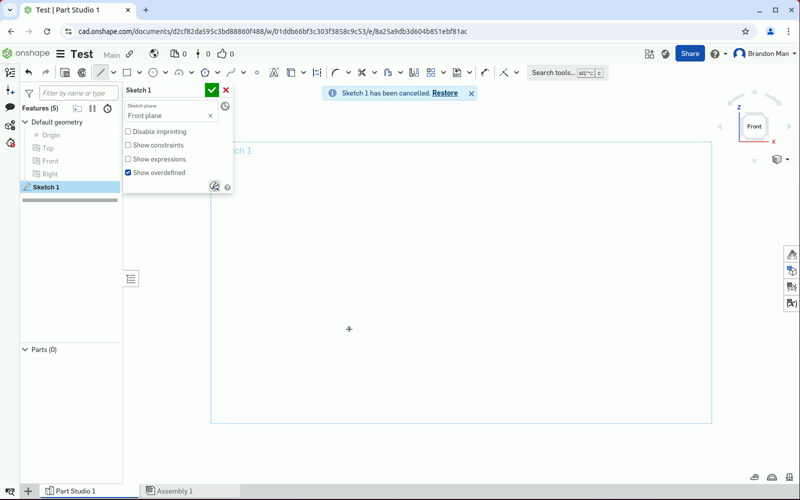
mouse_move(460, 328)
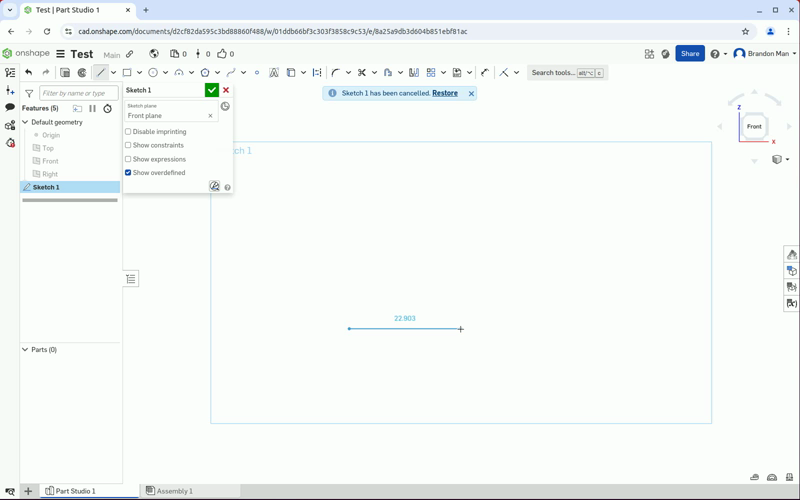
click(460, 328)
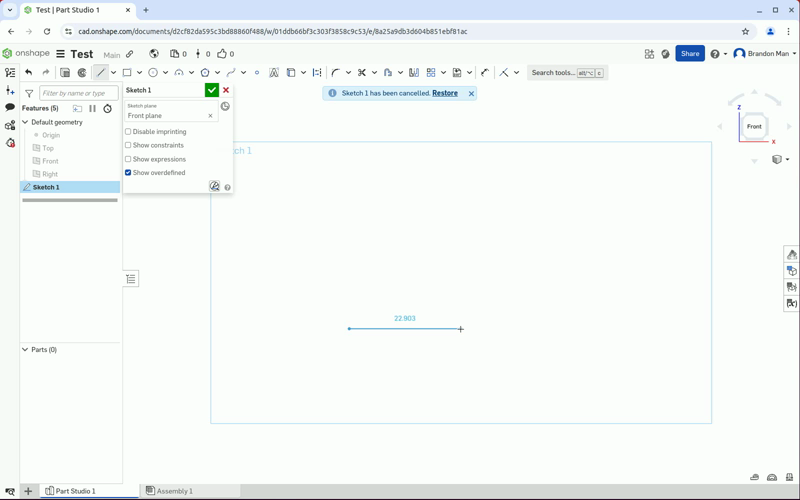
key_up(shift)
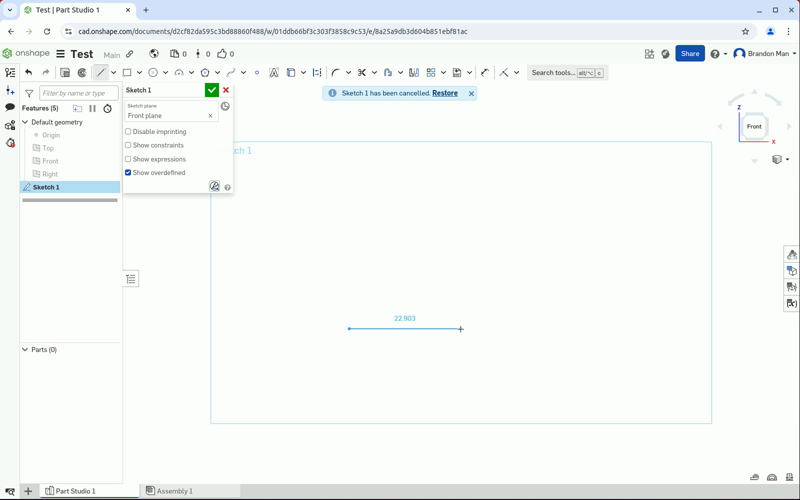
key_down(shift)
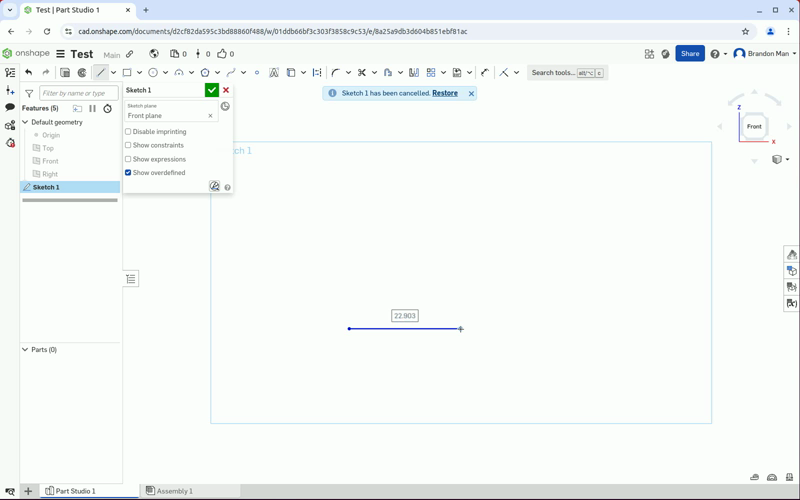
mouse_move(490, 328)
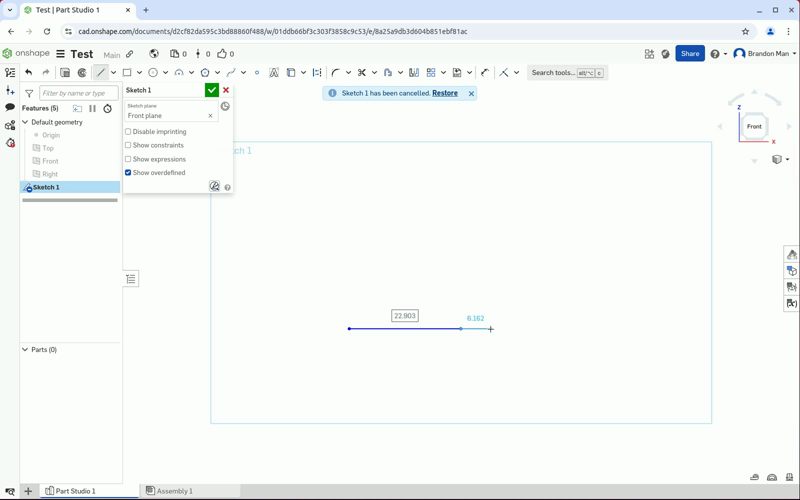
mouse_move(460, 282)
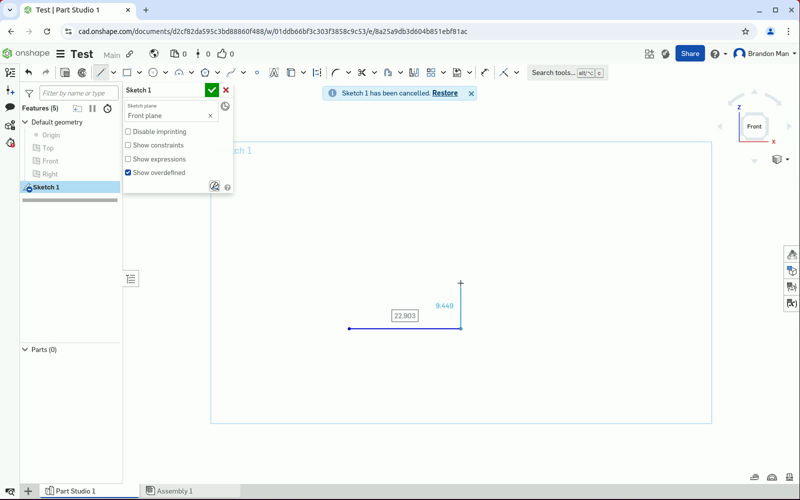
click(460, 282)
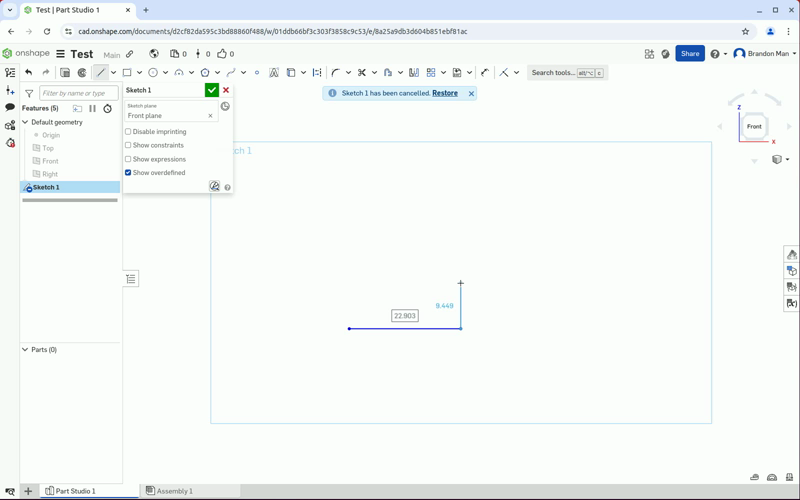
key_up(shift)
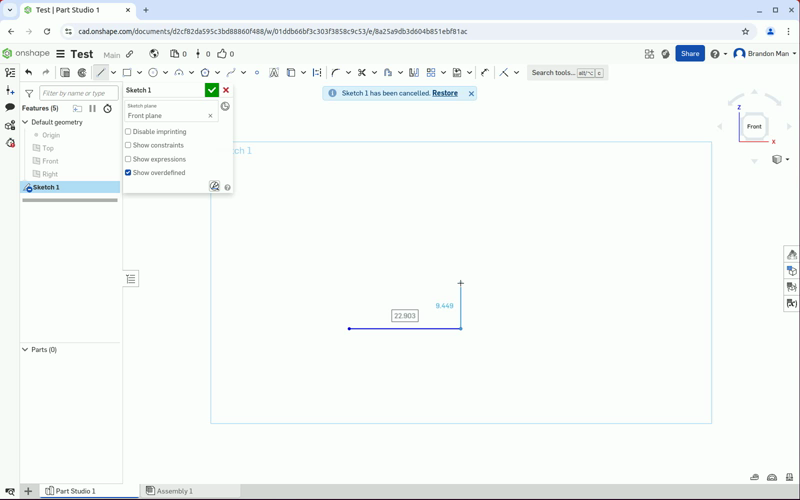
key_down(shift)
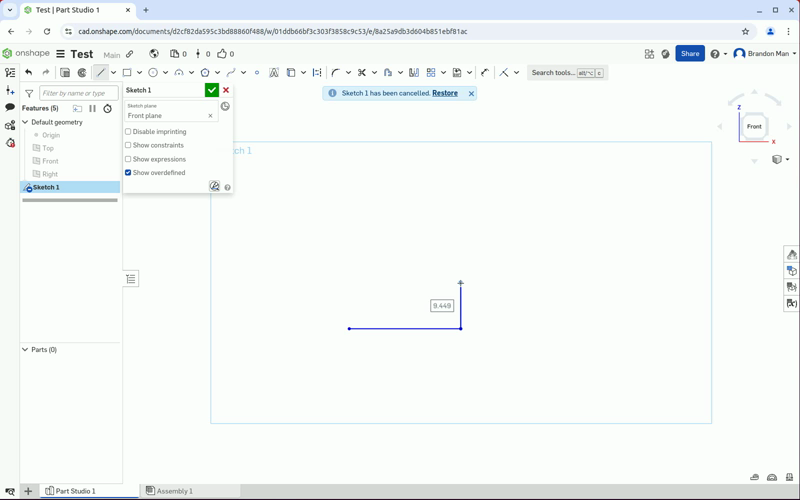
mouse_move(349, 282)
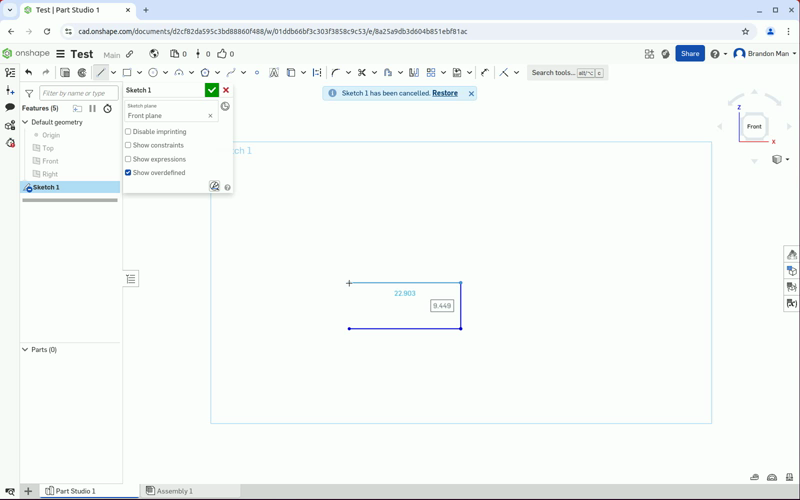
click(349, 282)
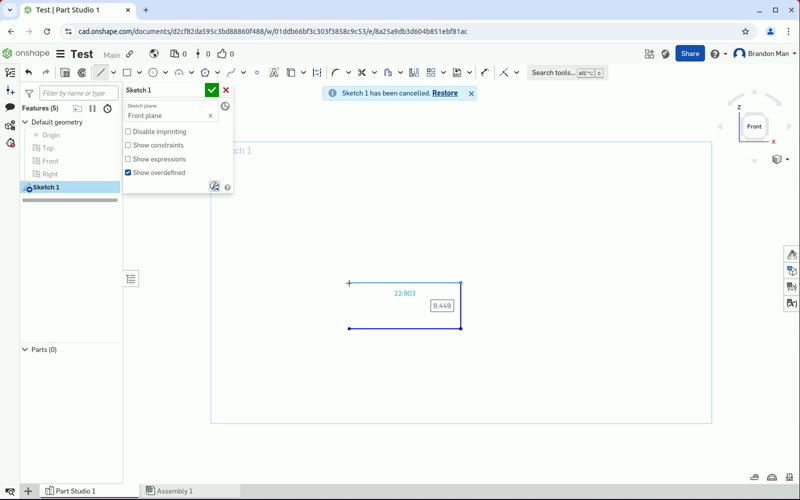
key_up(shift)
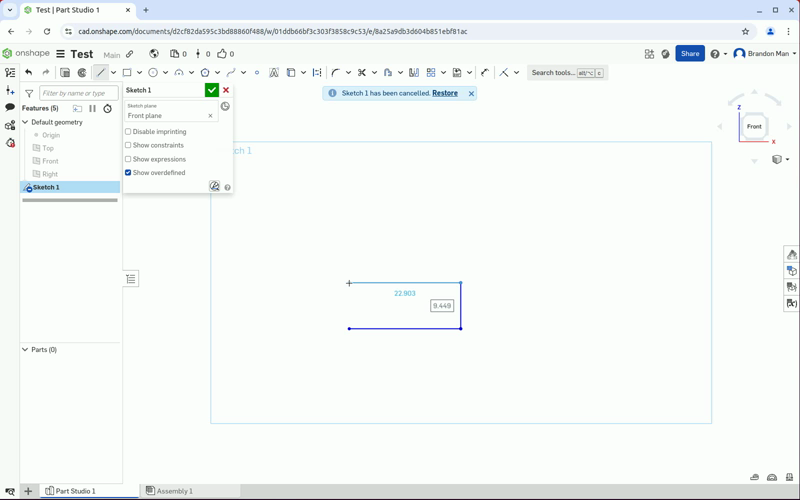
mouse_move(379, 282)
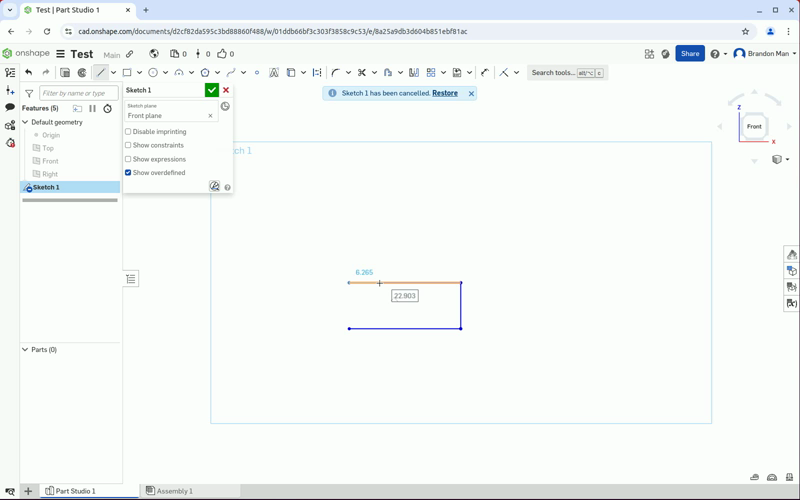
key_down(shift)
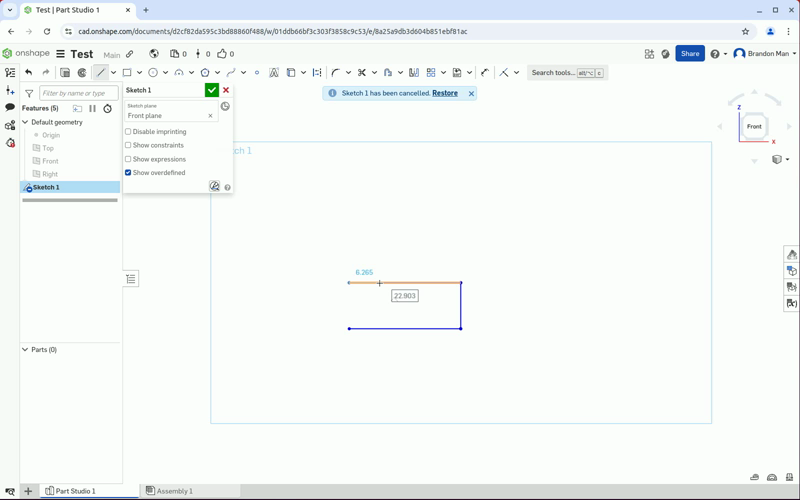
mouse_move(349, 328)
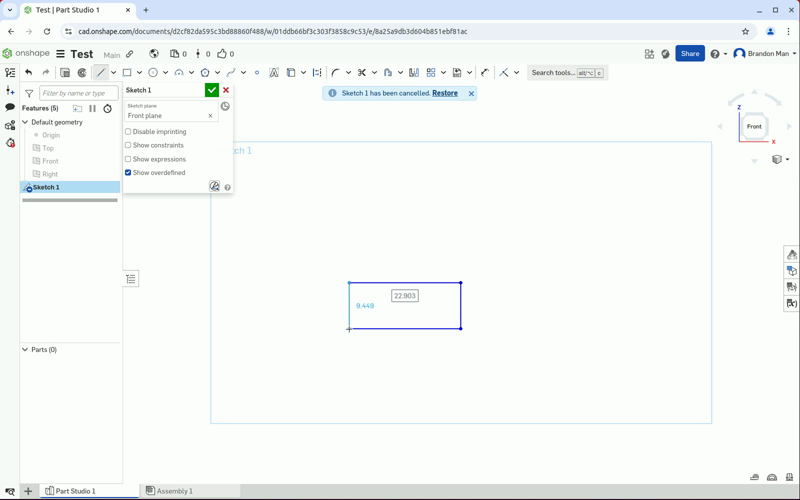
key_up(shift)
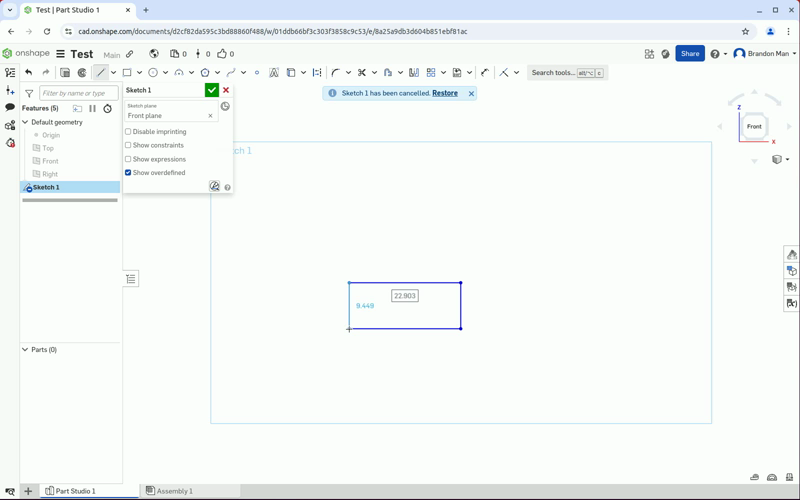
click(349, 328)
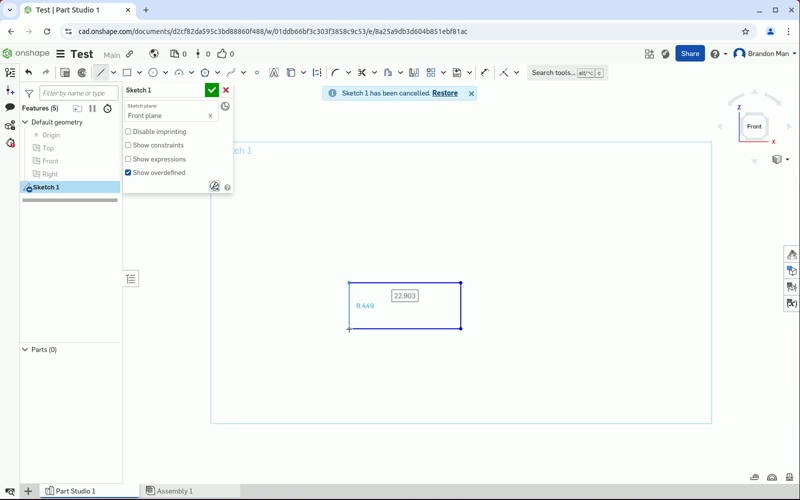
key(esc)
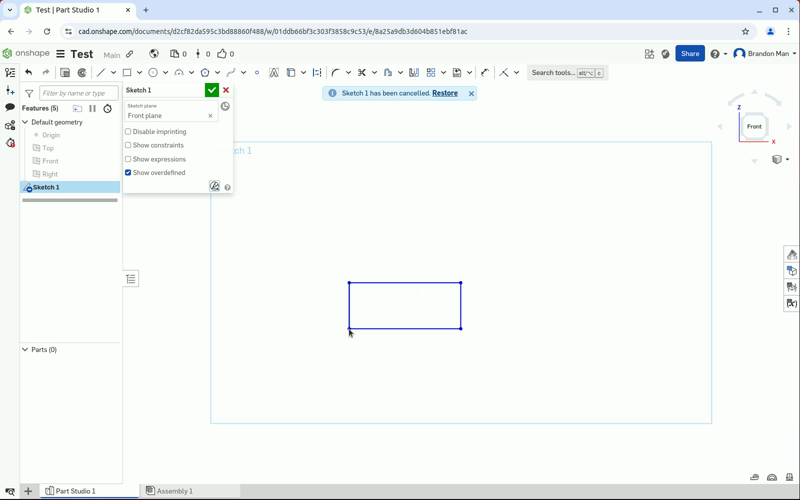
mouse_move(387, 316)
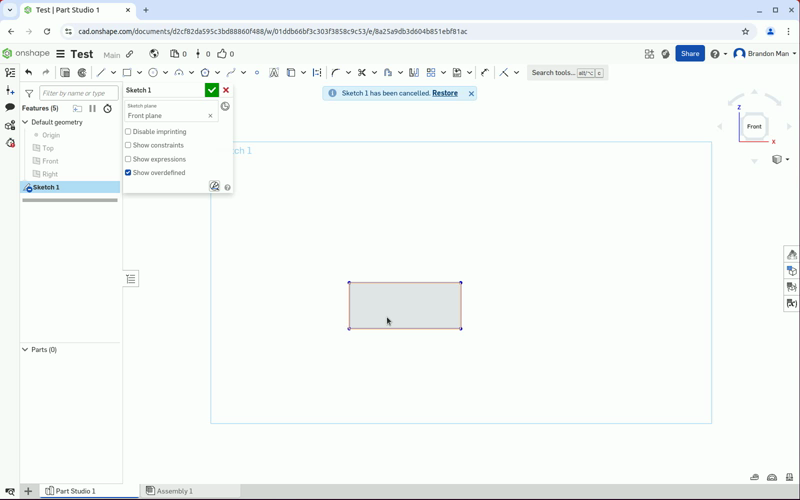
click(387, 316)
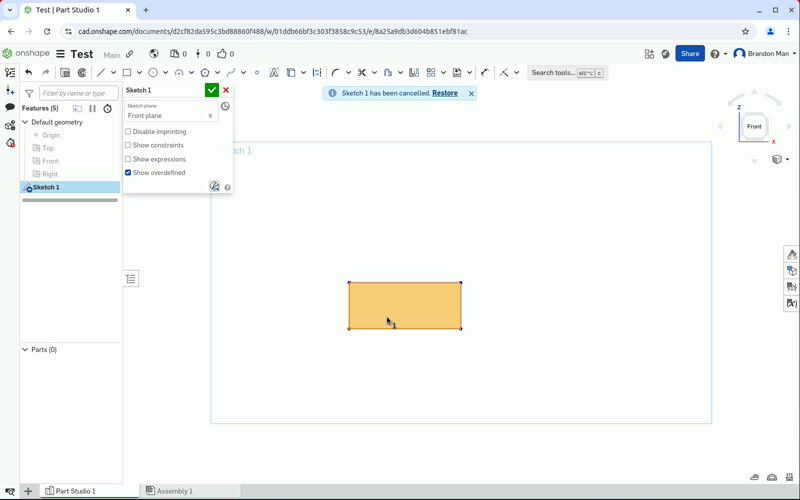
mouse_move(73, 352)
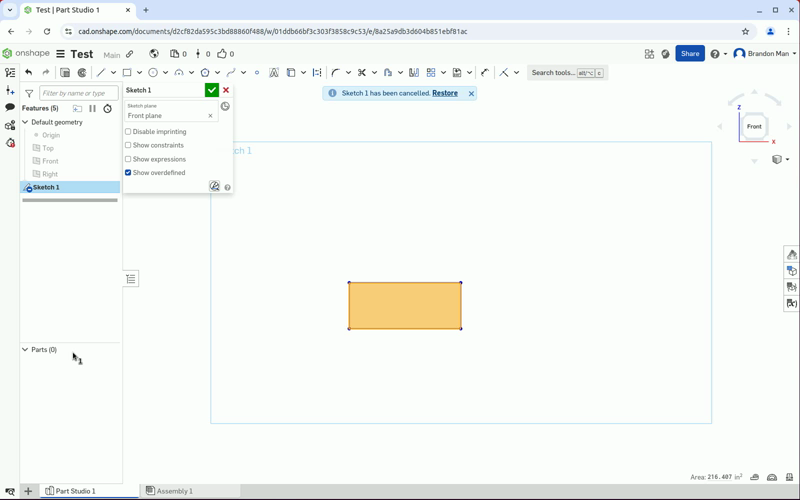
key(shift+y)
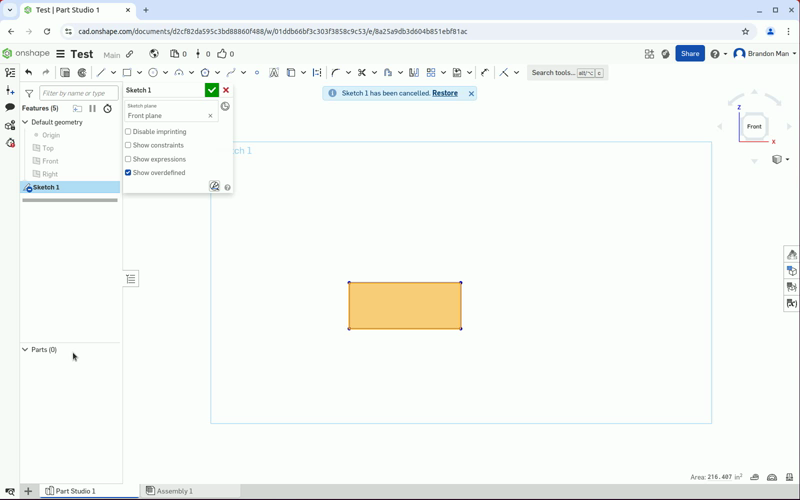
key(shift+e)
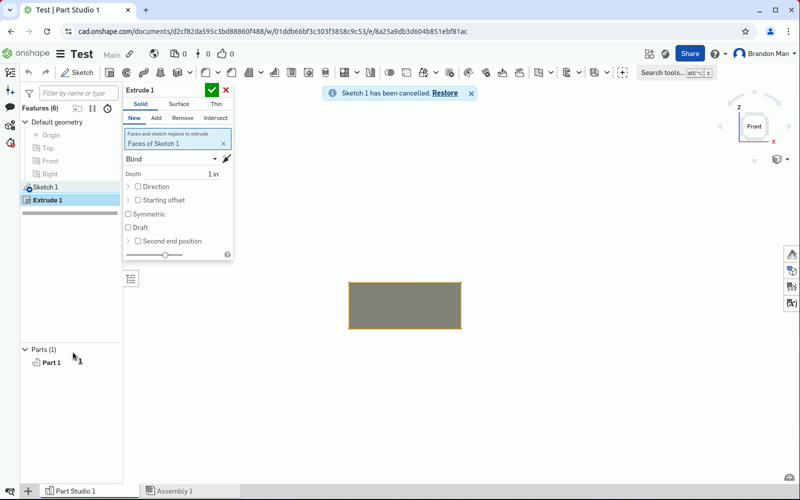
mouse_move(143, 106)
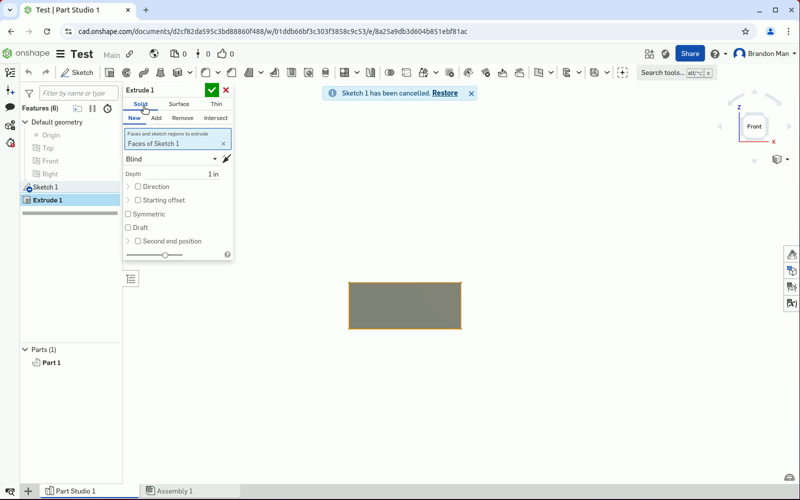
click(143, 106)
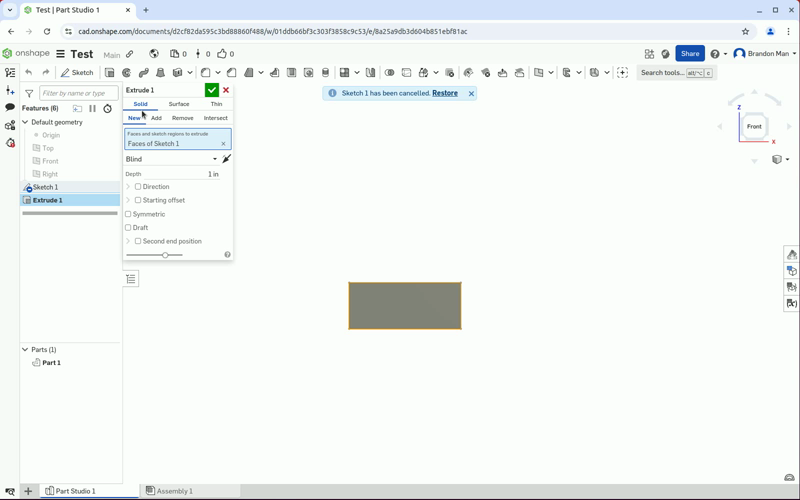
mouse_move(137, 120)
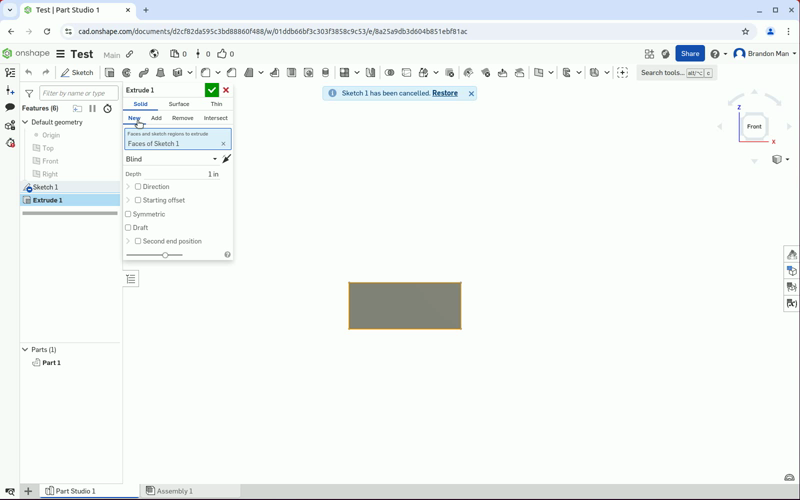
click(137, 120)
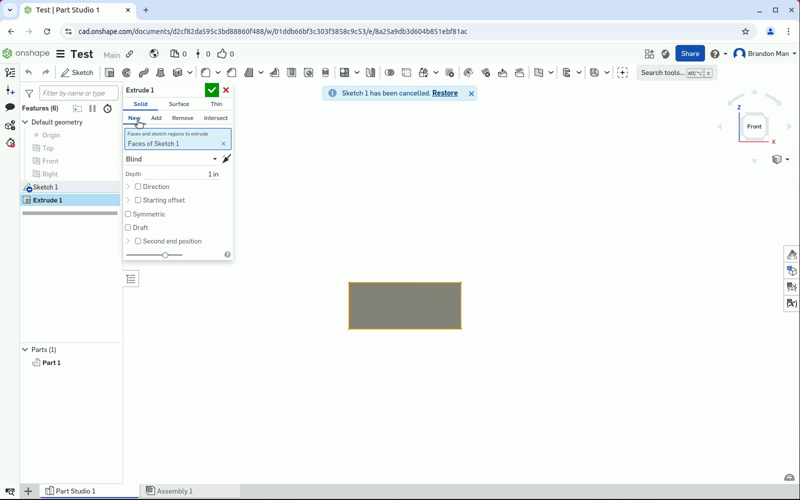
key(tab, 4)
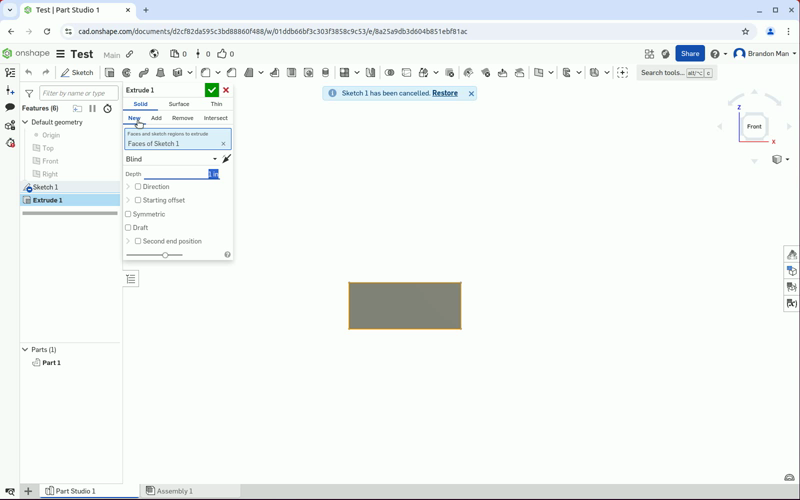
text(1.926)
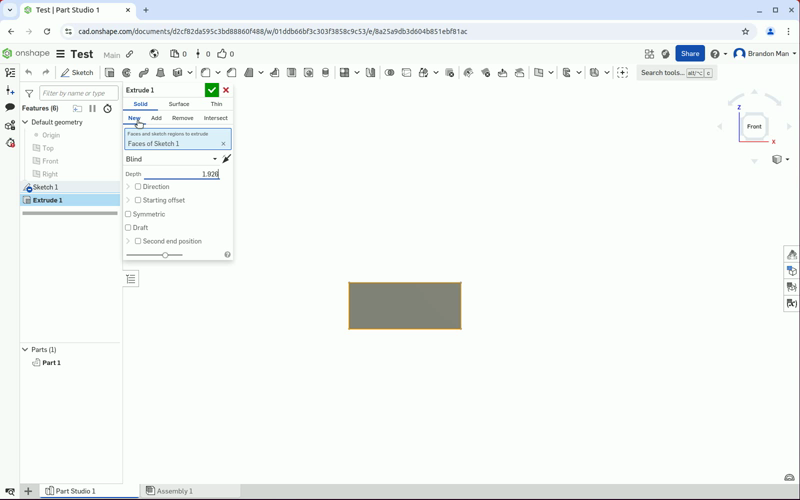
key(enter)
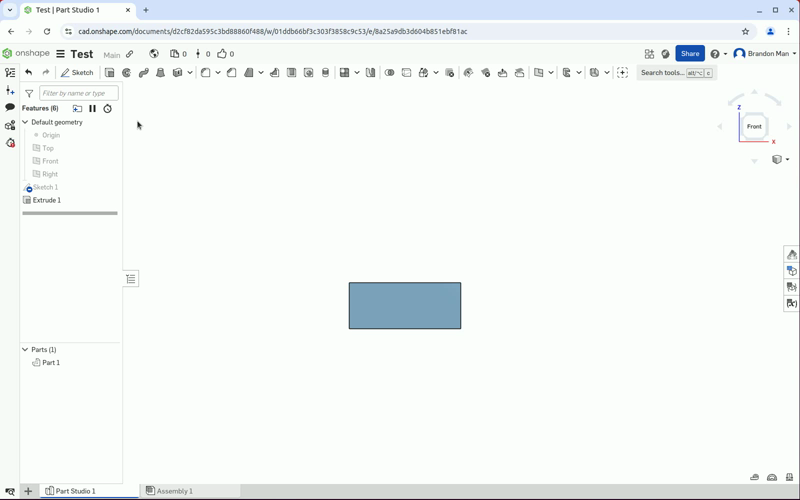
key(shift+h)
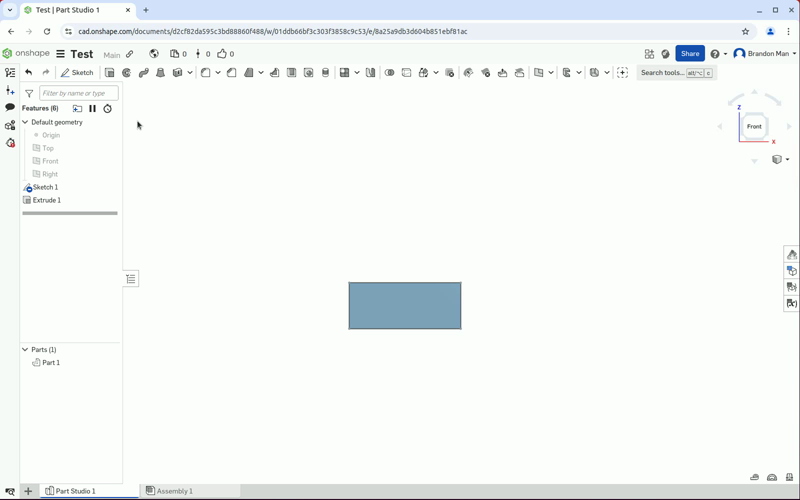
key(shift+h)
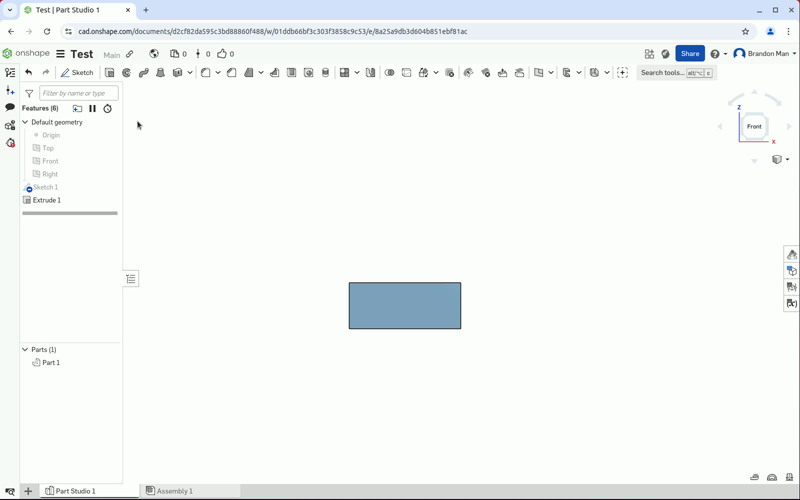
mouse_move(73, 189)
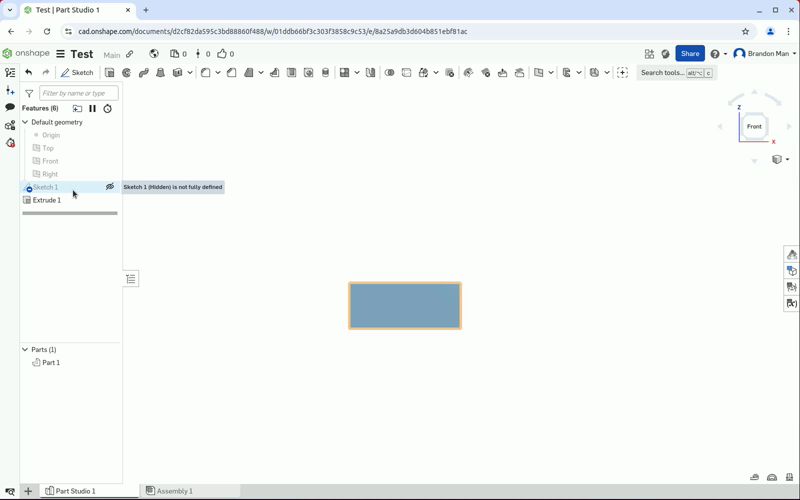
click(73, 189)
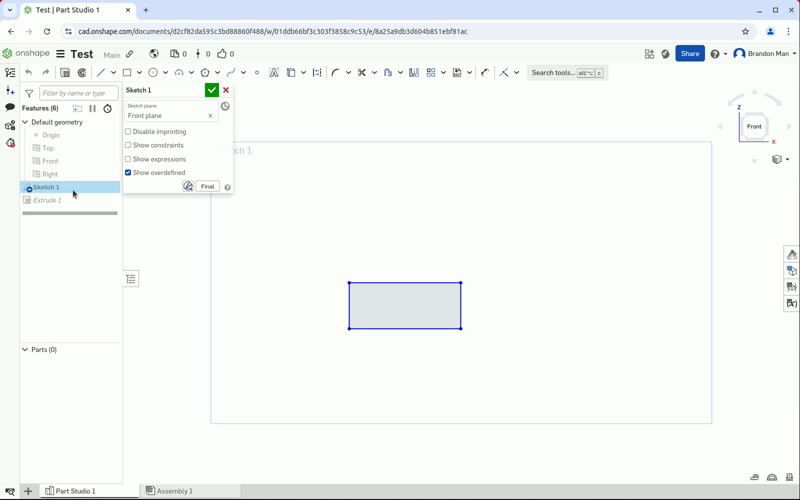
mouse_move(229, 92)
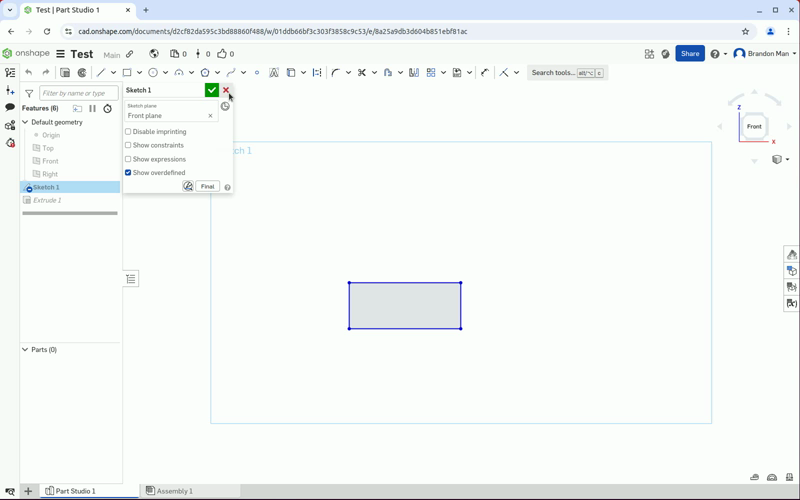
click(229, 92)
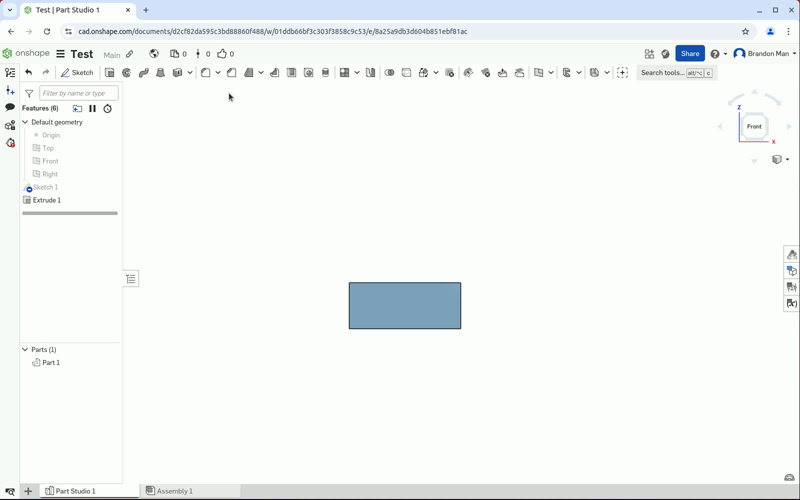
mouse_move(73, 352)
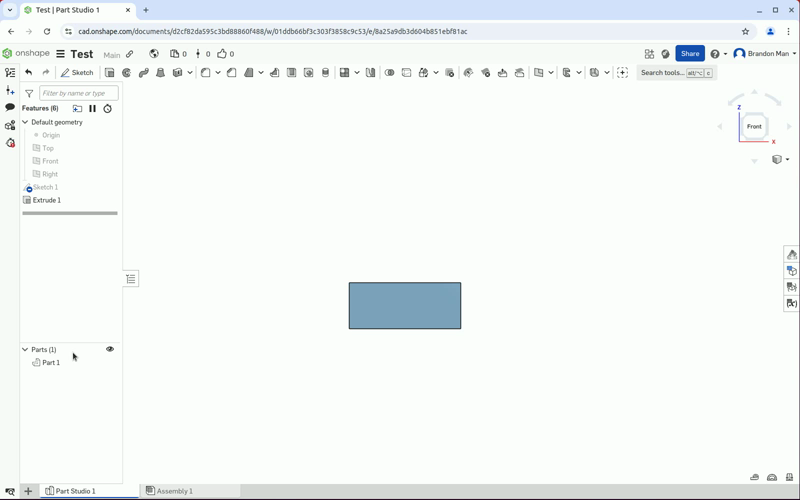
key(y)
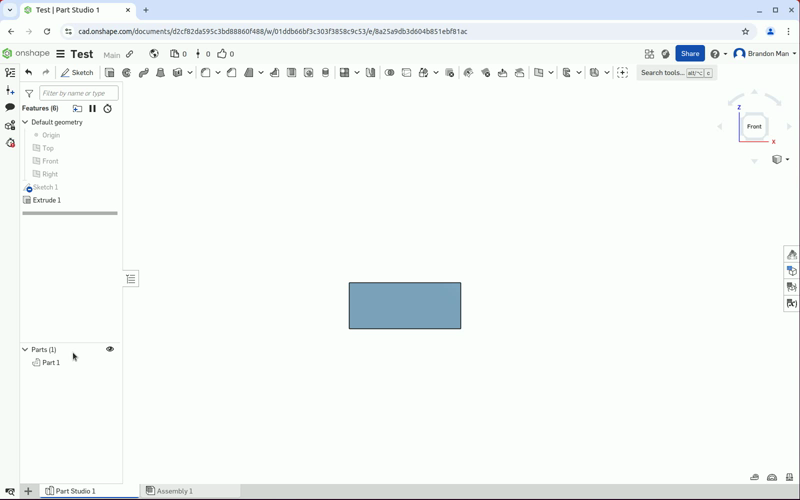
key(shift+p)
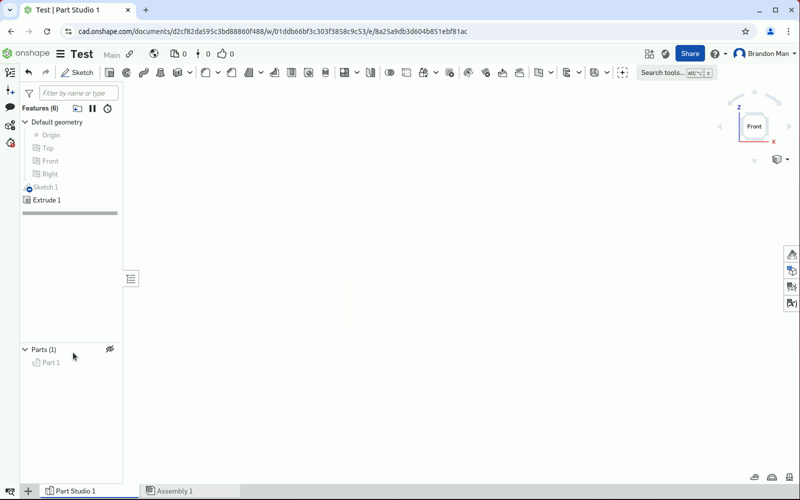
key(space)
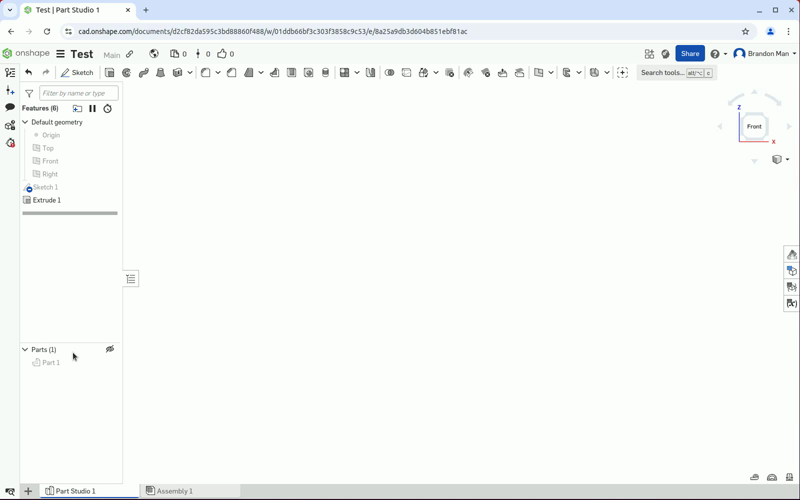
key_down(shift)
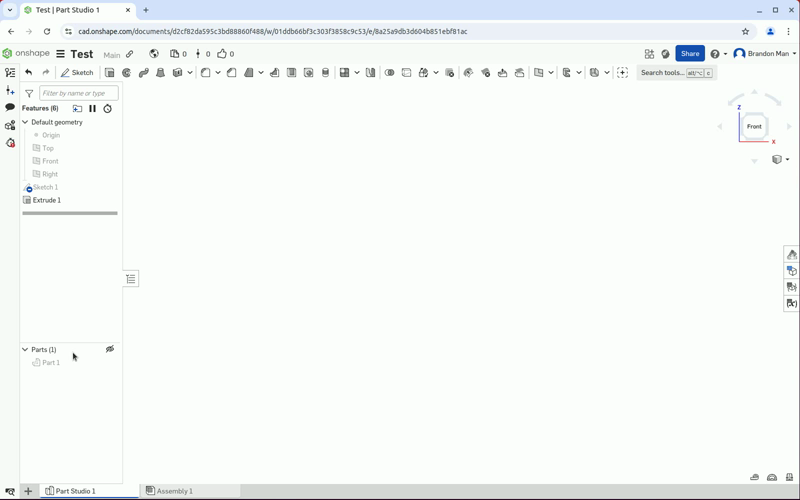
key(down)
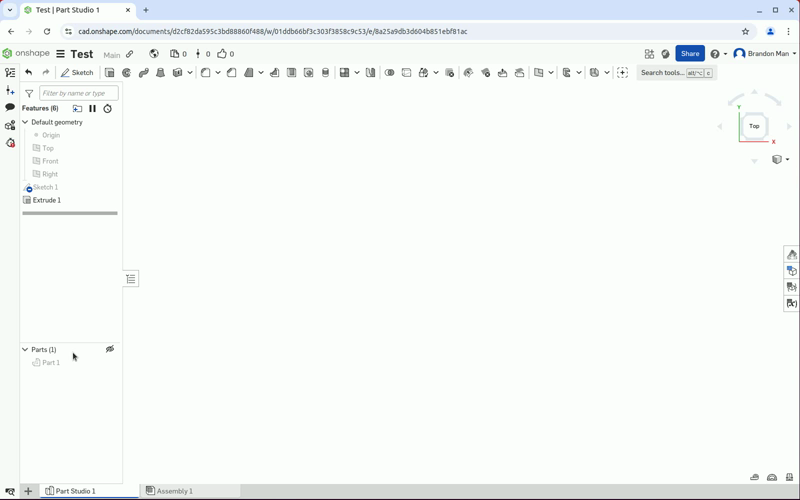
key_up(shift)
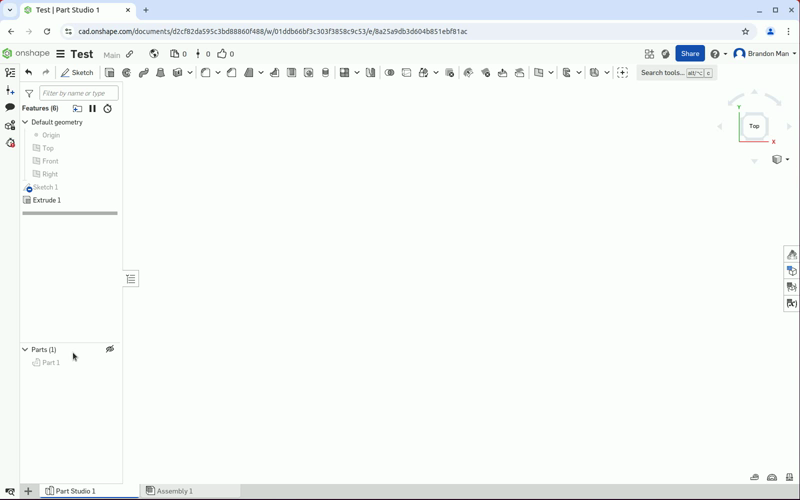
mouse_move(73, 352)
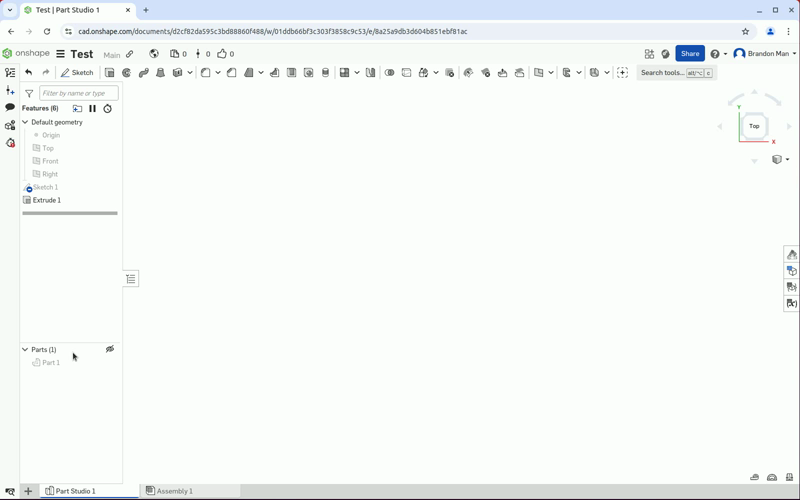
key(shift+y)
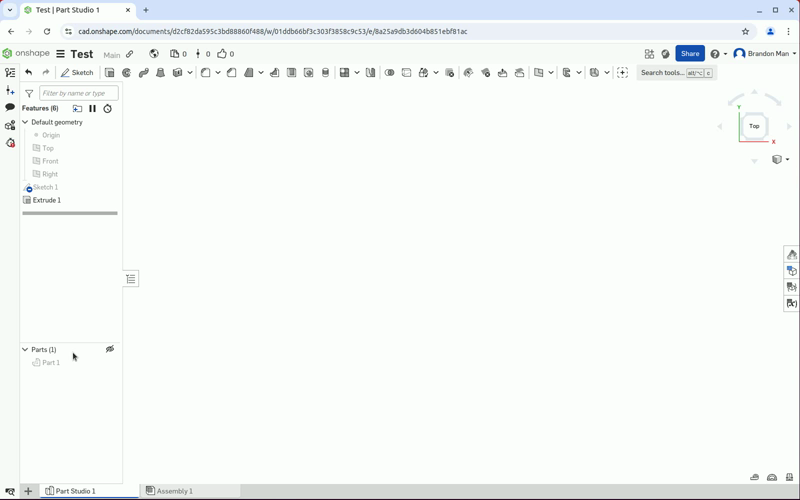
key(shift+s)
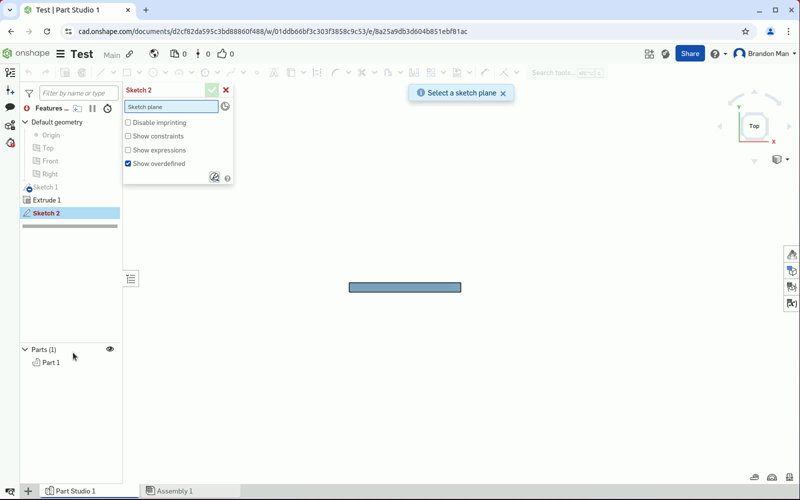
mouse_move(73, 150)
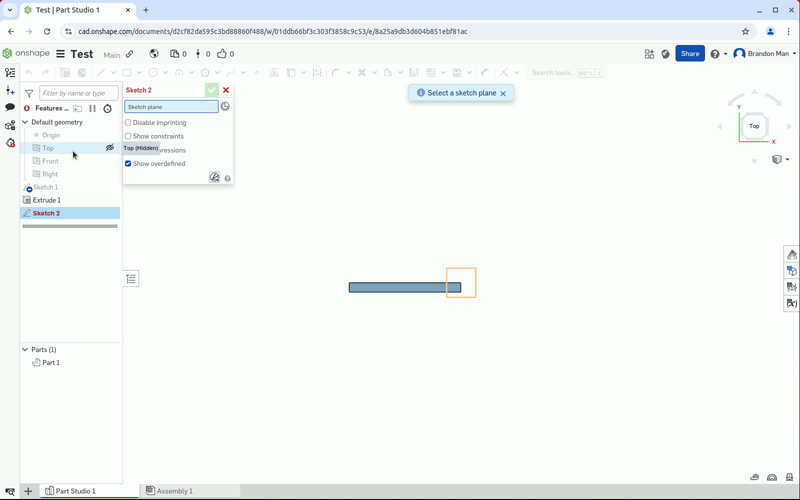
click(73, 150)
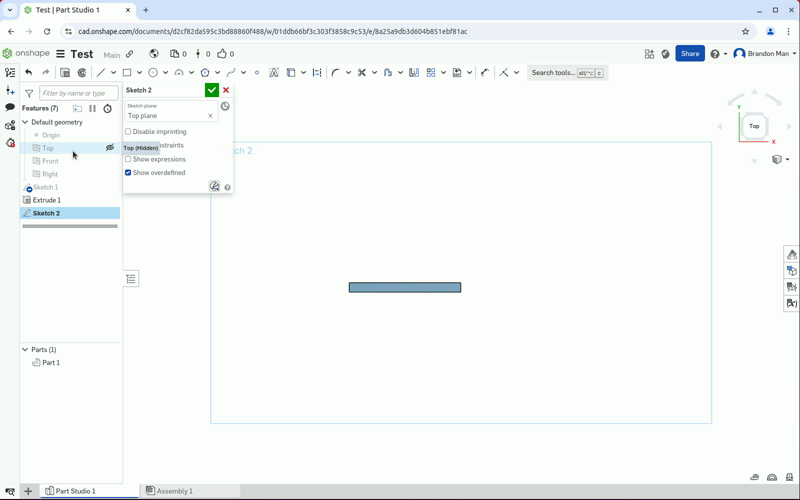
mouse_move(73, 352)
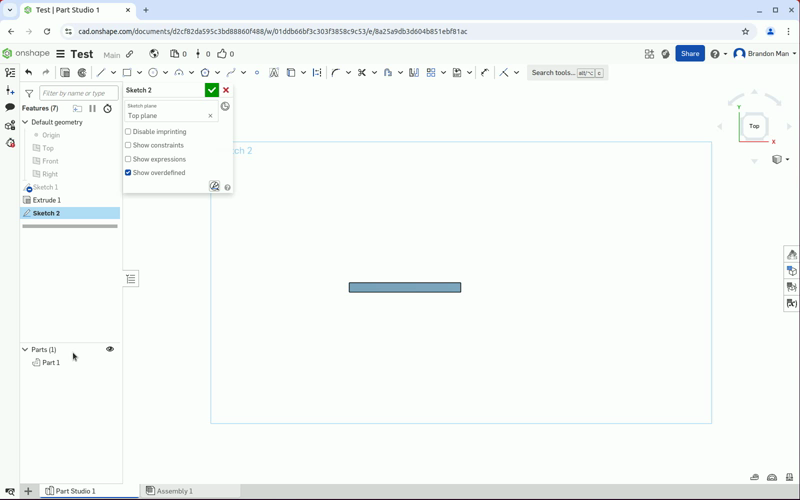
key(y)
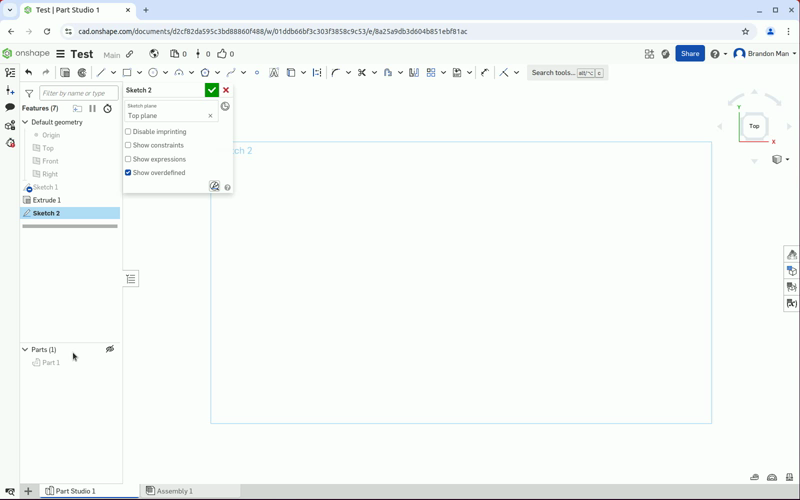
key(l)
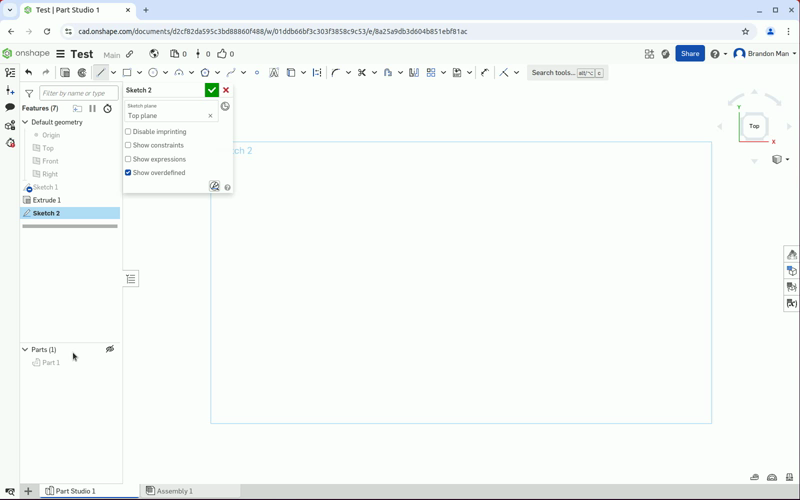
key_down(shift)
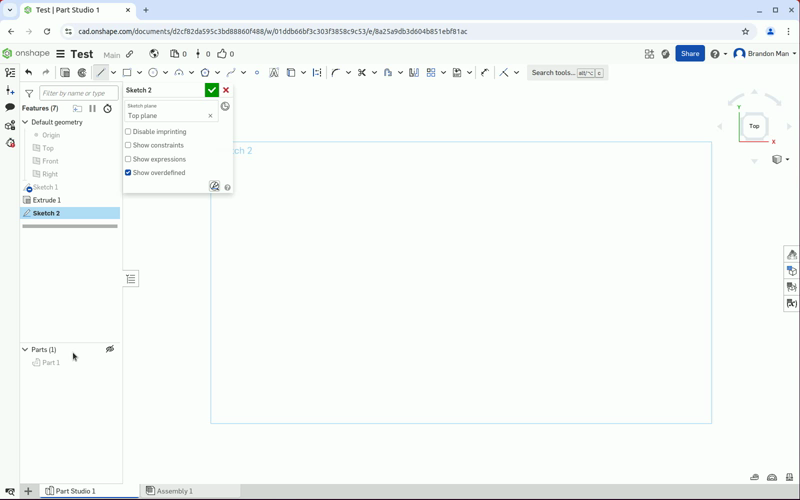
mouse_move(348, 282)
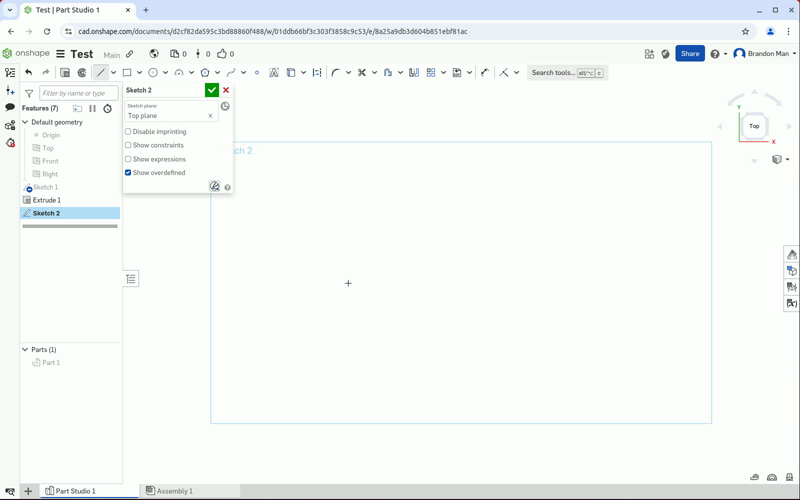
click(348, 282)
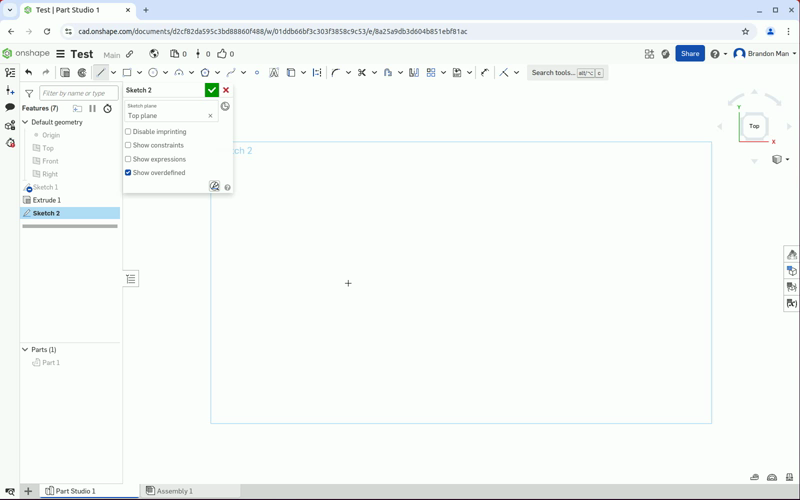
key_up(shift)
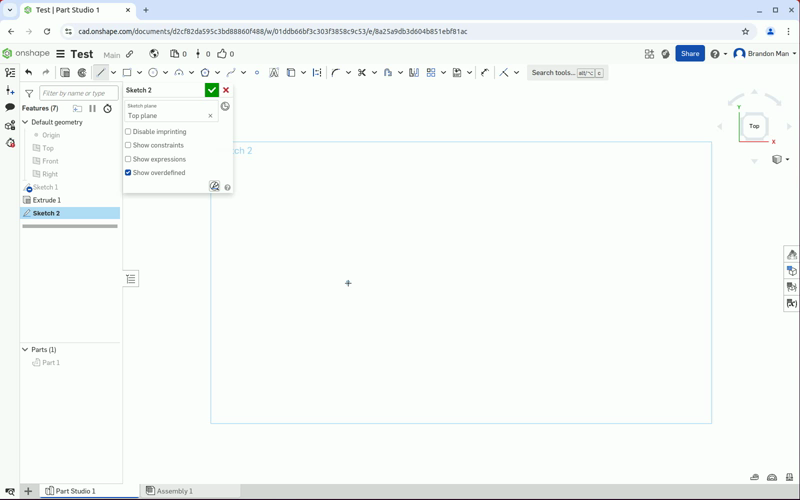
key_down(shift)
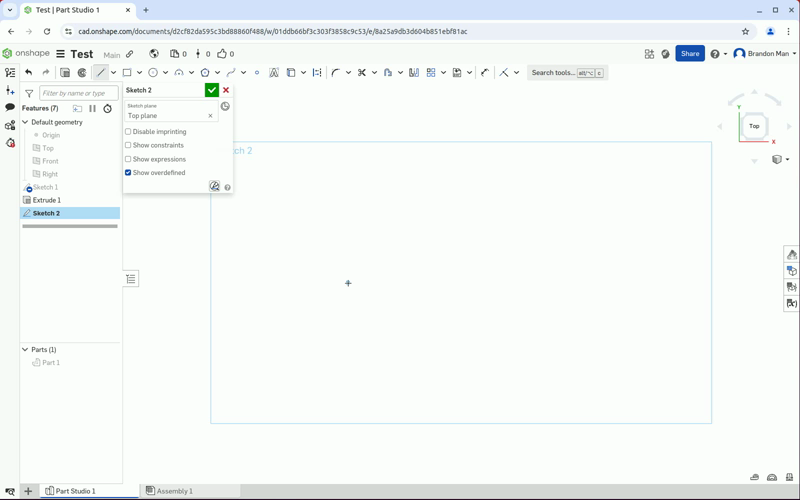
mouse_move(460, 282)
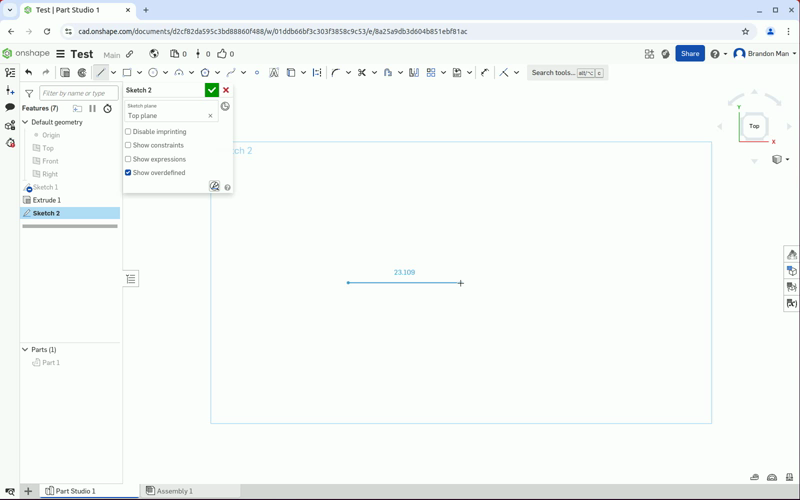
click(460, 282)
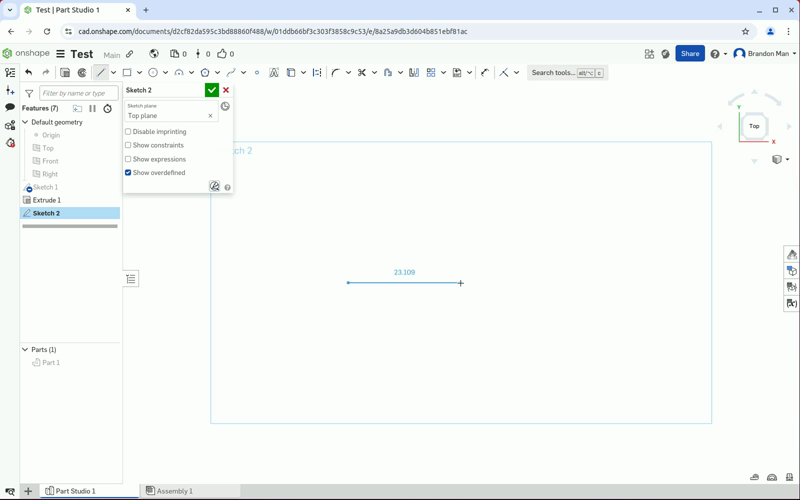
key_up(shift)
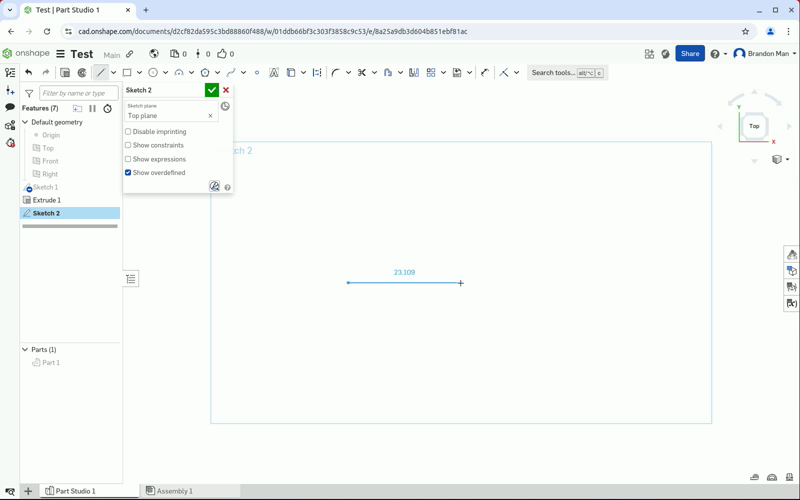
key_down(shift)
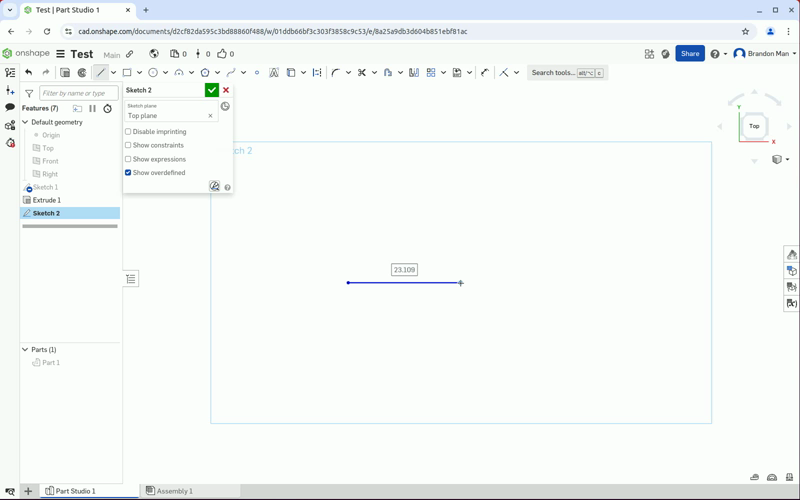
mouse_move(490, 282)
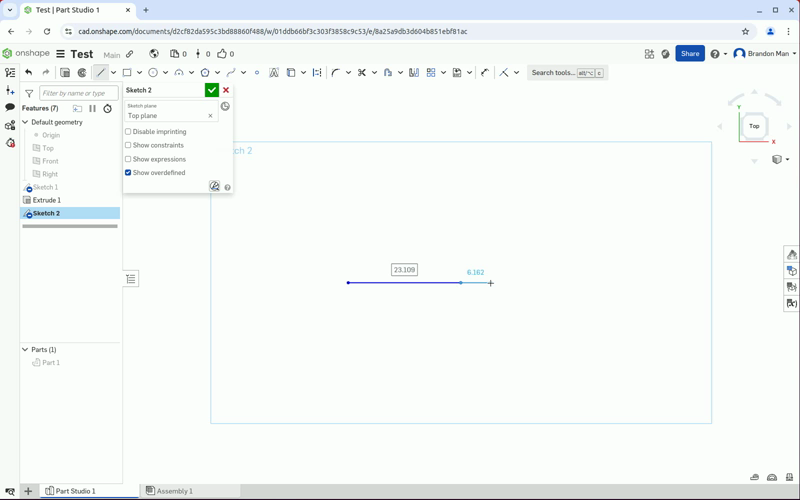
mouse_move(460, 256)
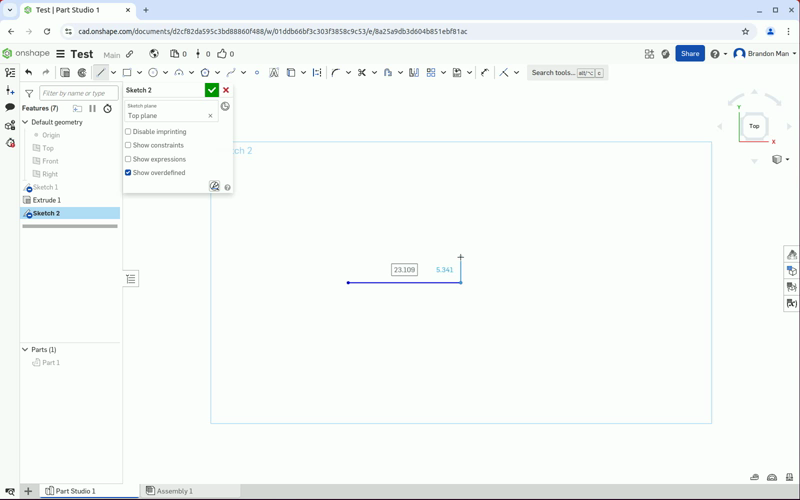
click(460, 256)
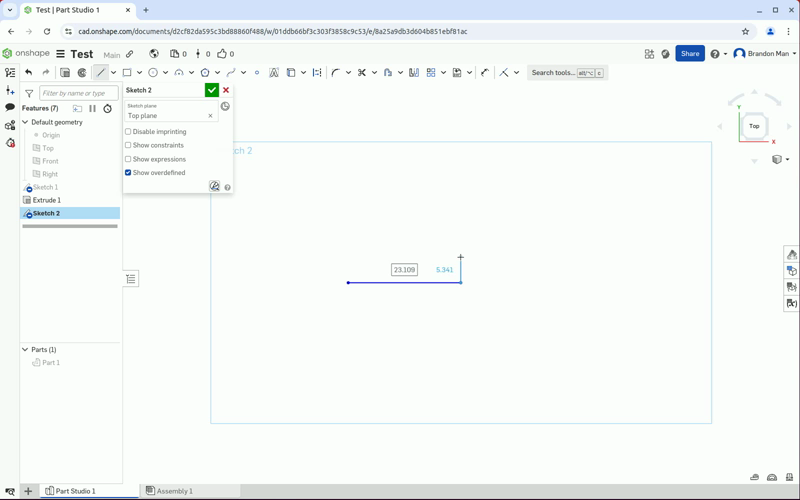
key_up(shift)
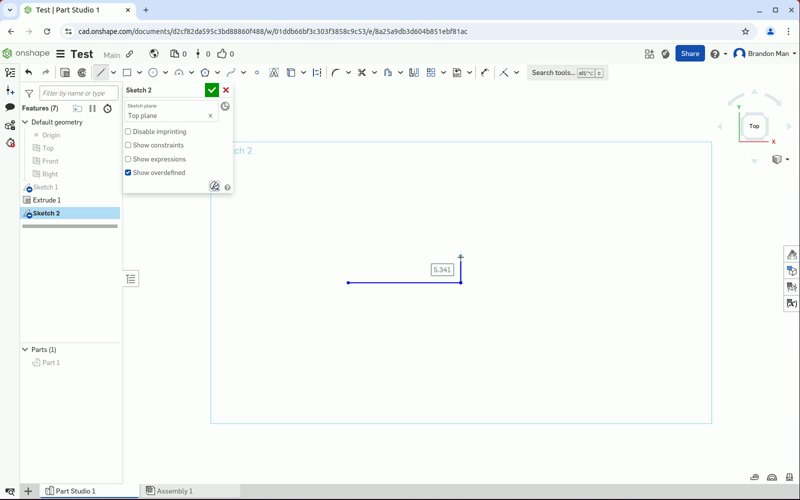
key_down(shift)
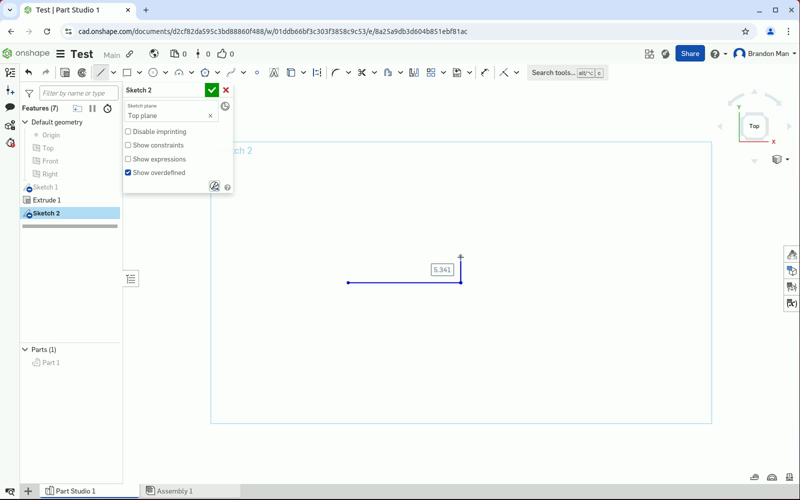
mouse_move(348, 256)
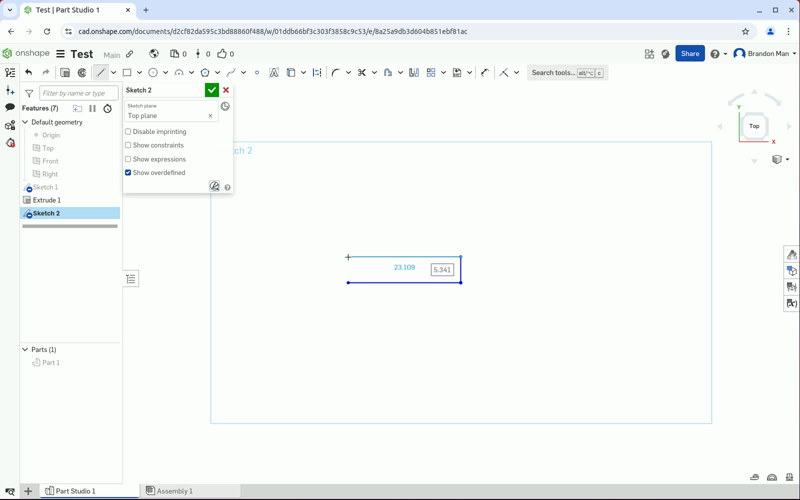
click(348, 256)
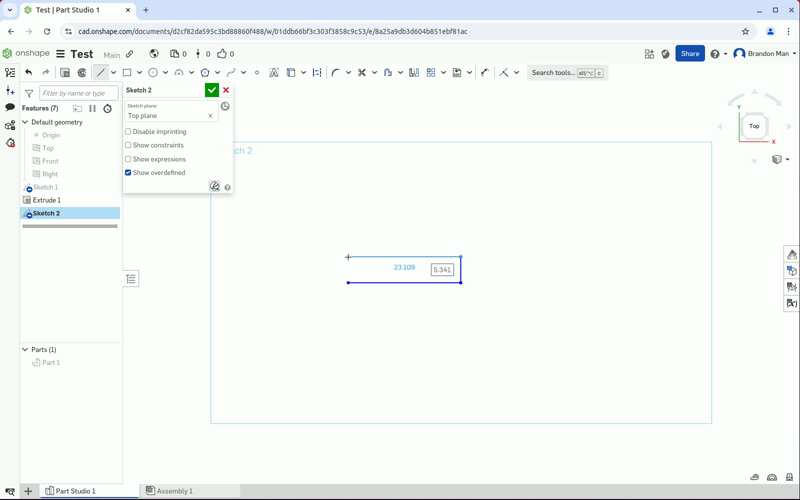
key_up(shift)
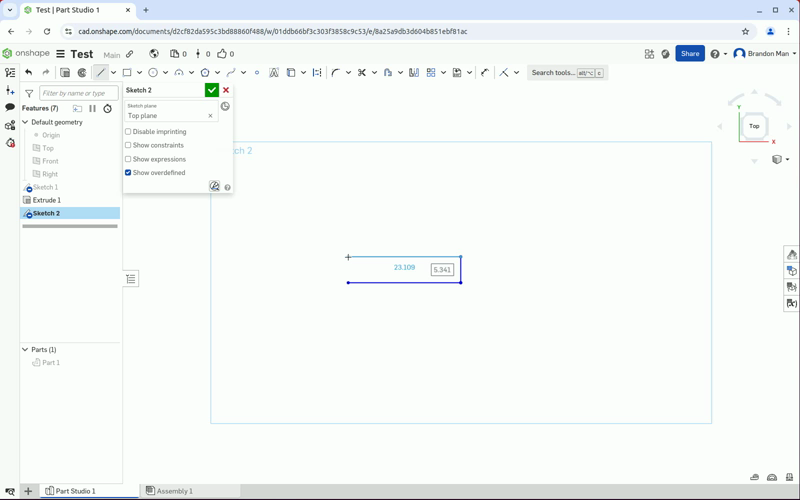
mouse_move(378, 256)
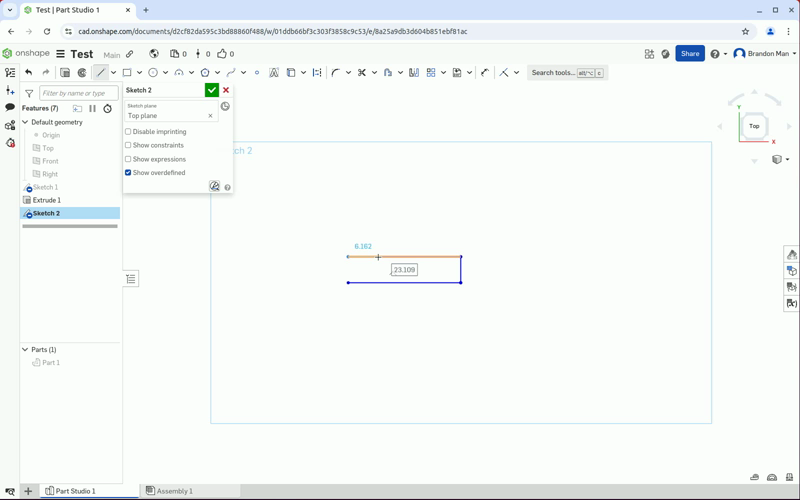
key_down(shift)
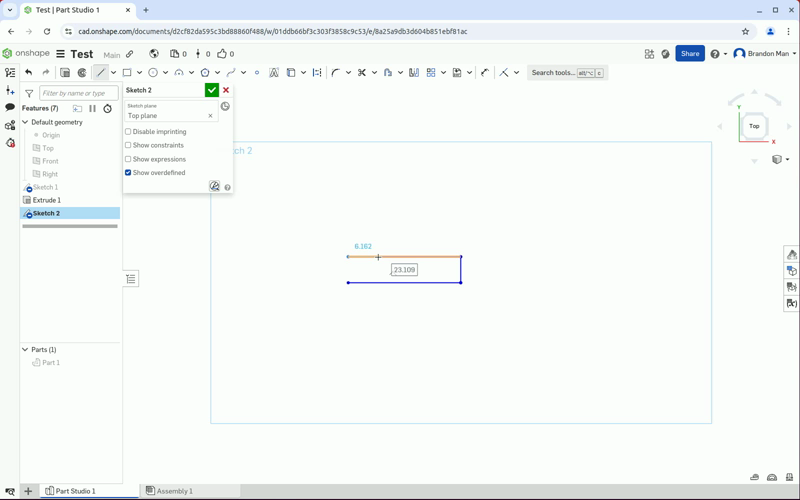
mouse_move(348, 282)
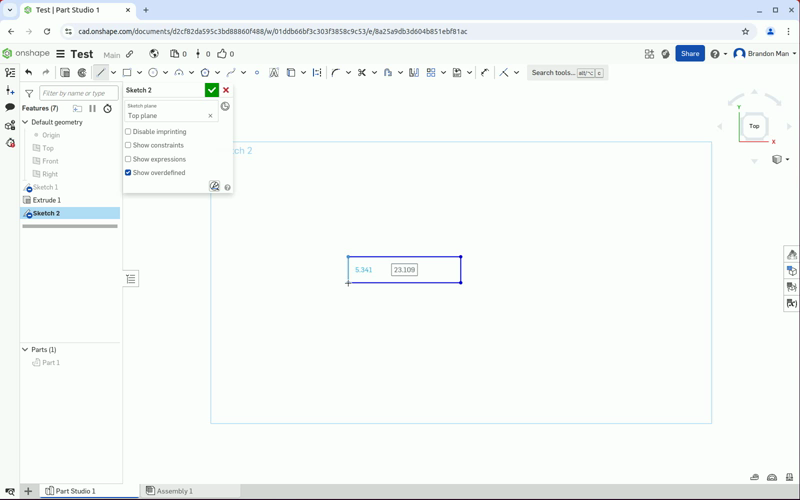
key_up(shift)
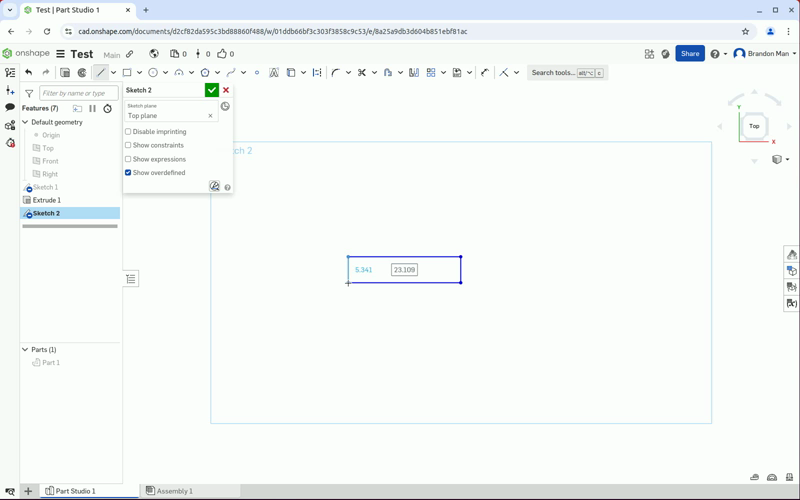
click(348, 282)
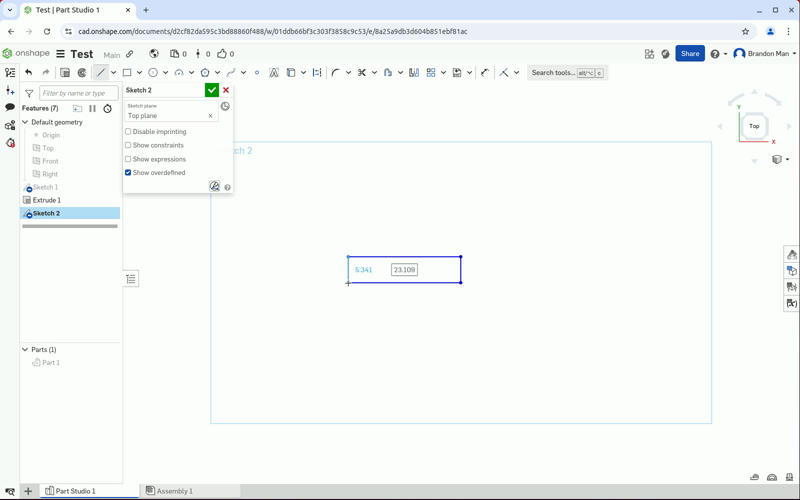
key(esc)
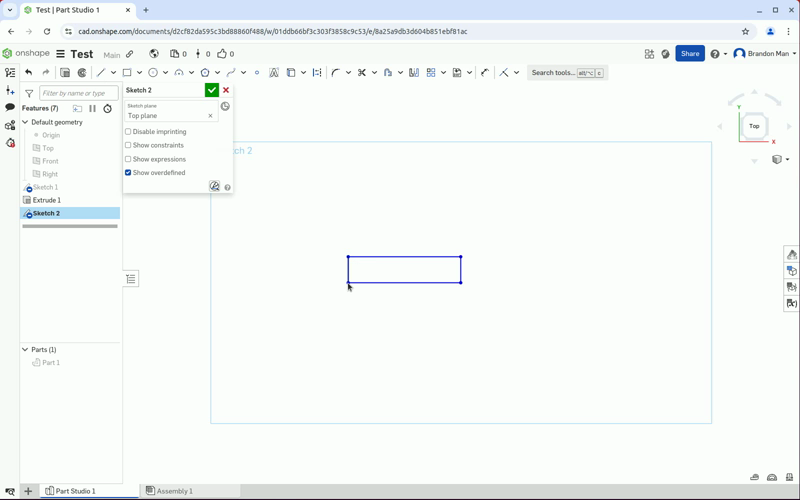
mouse_move(350, 263)
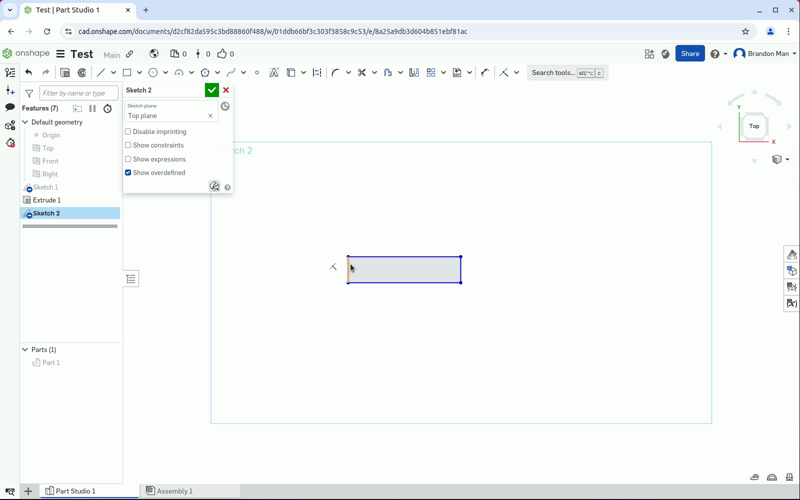
click(350, 263)
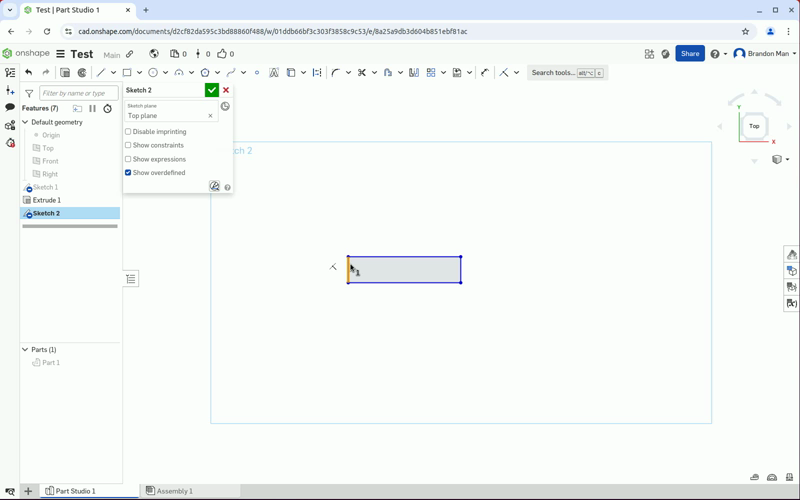
mouse_move(73, 352)
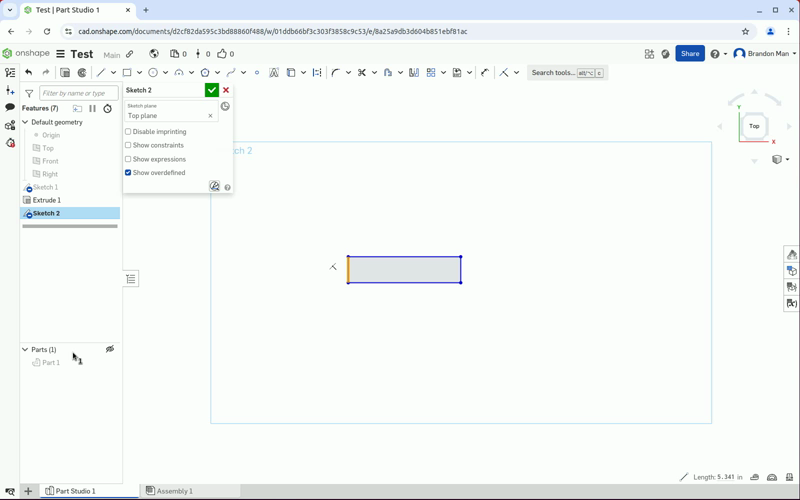
key(shift+y)
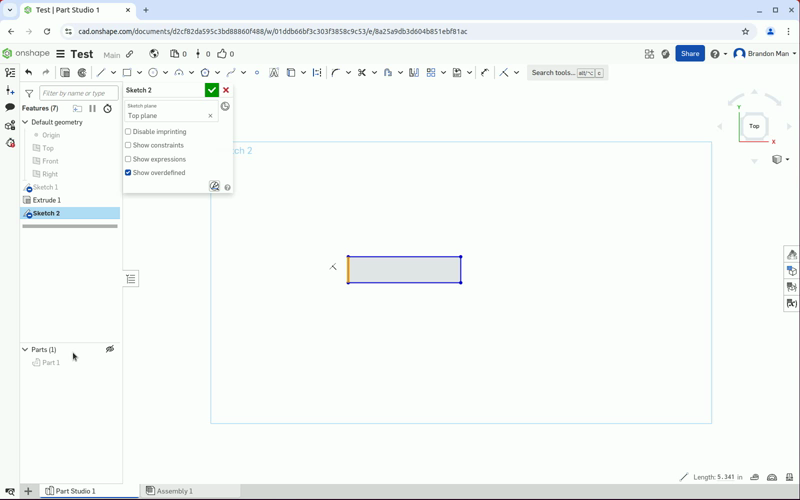
key(shift+e)
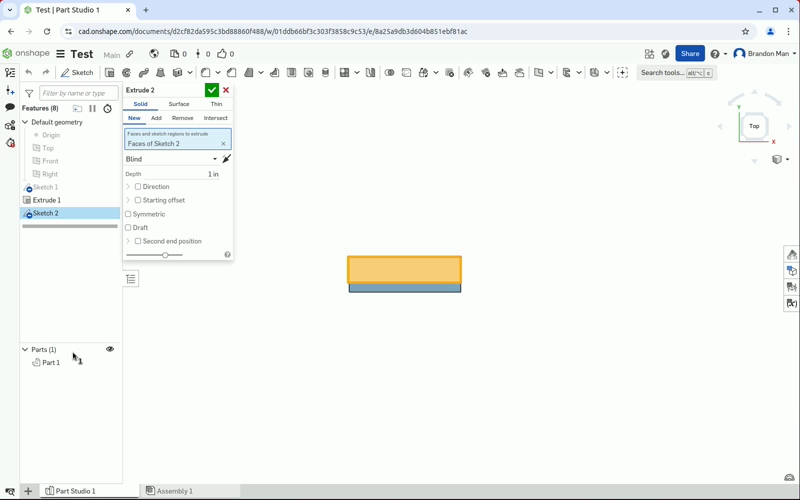
mouse_move(143, 106)
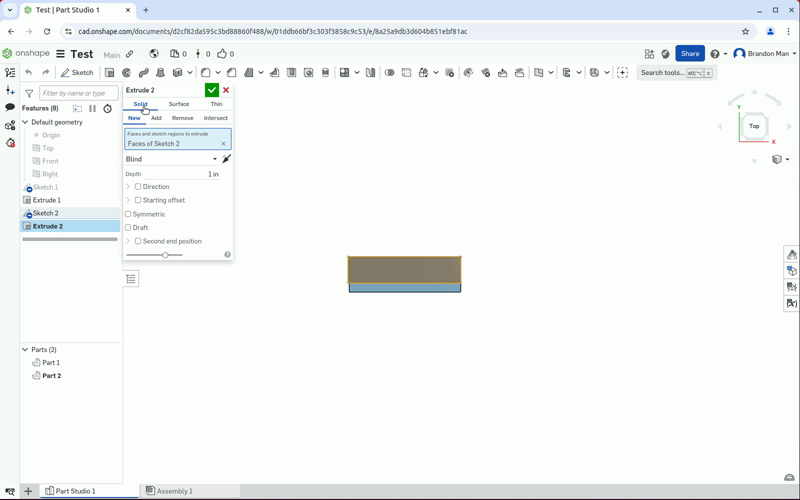
click(143, 106)
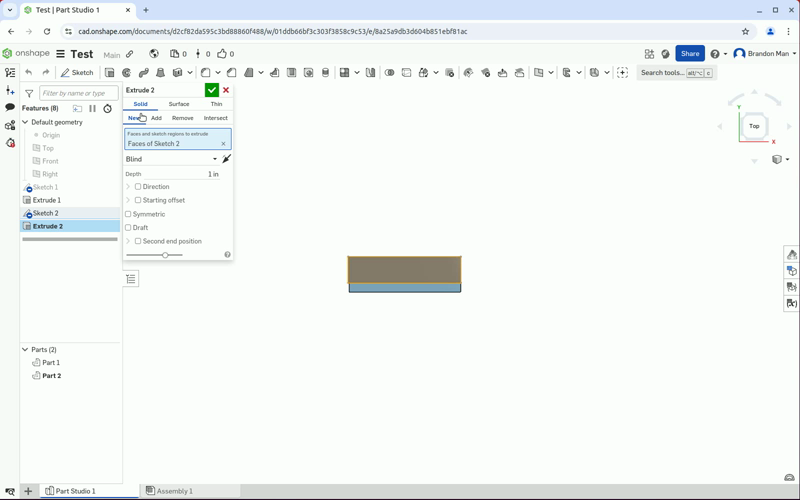
mouse_move(137, 120)
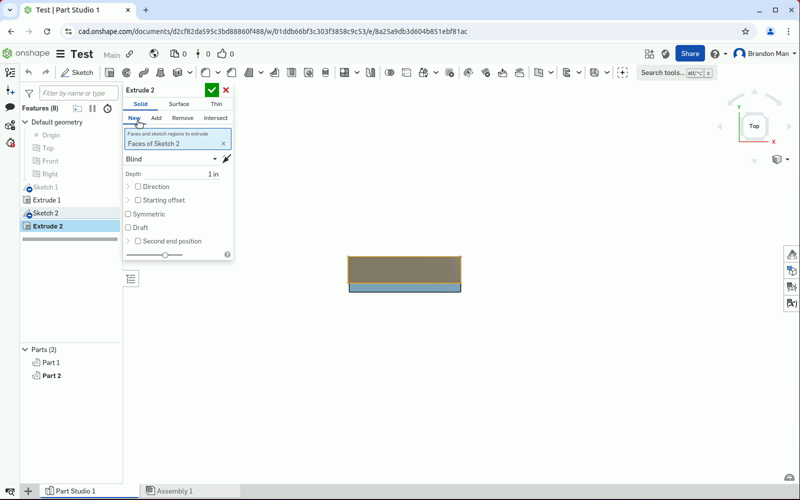
click(137, 120)
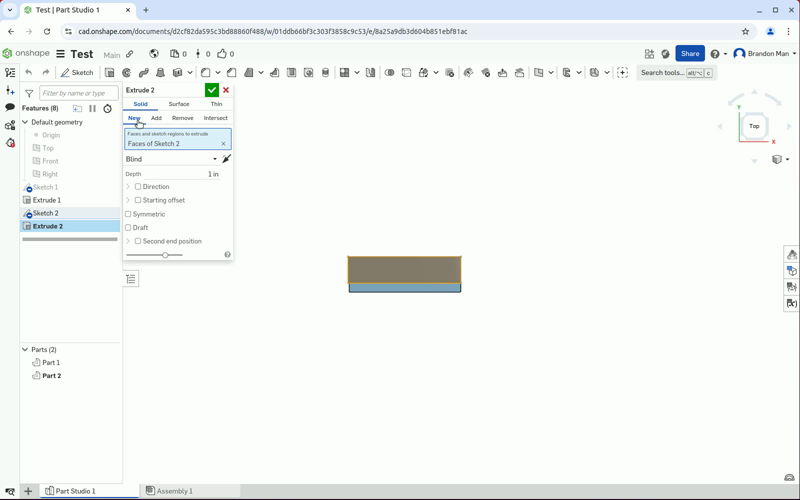
key(tab, 4)
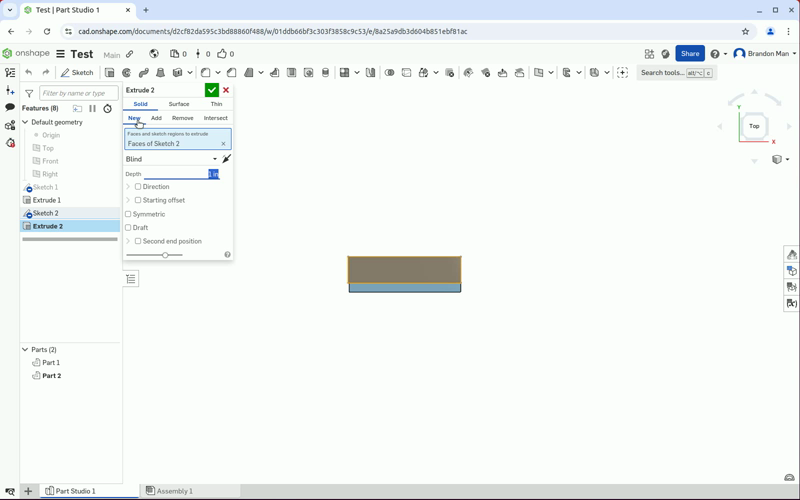
text(-1.926)
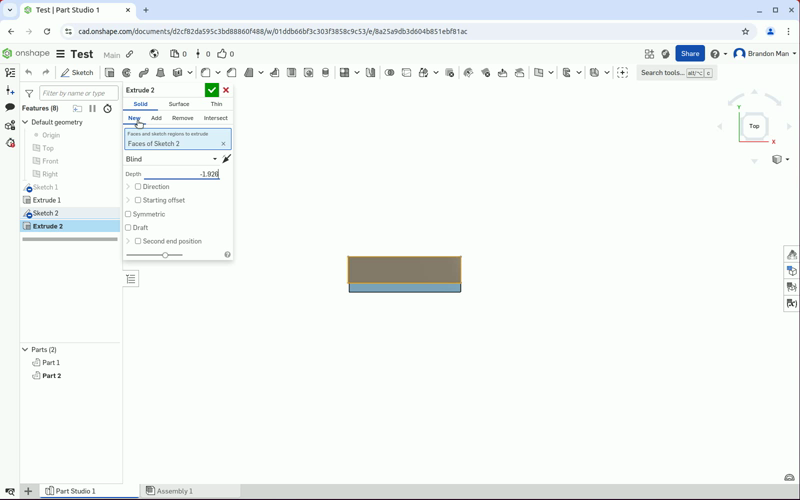
key(enter)
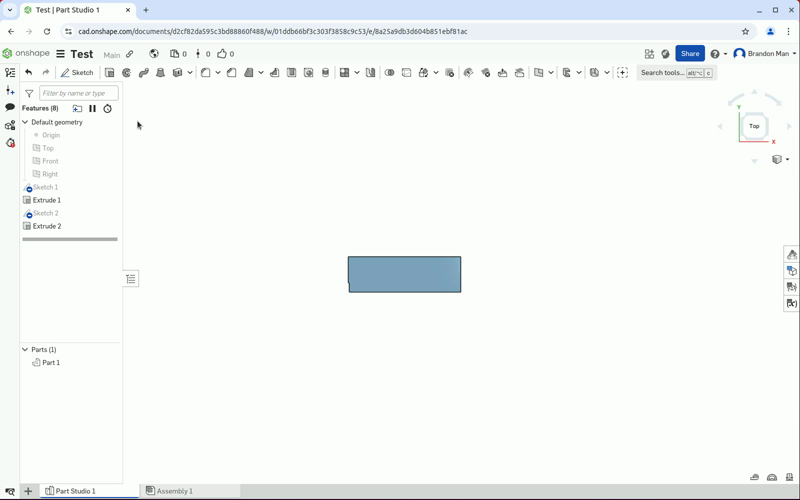
key(shift+h)
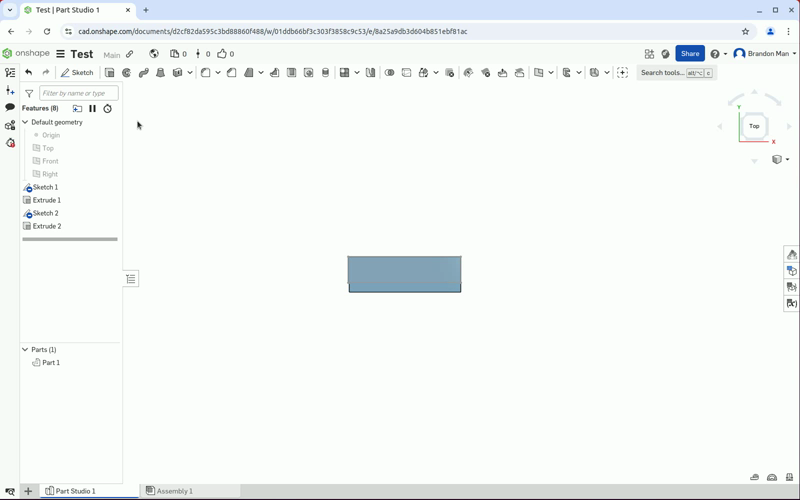
key(shift+h)
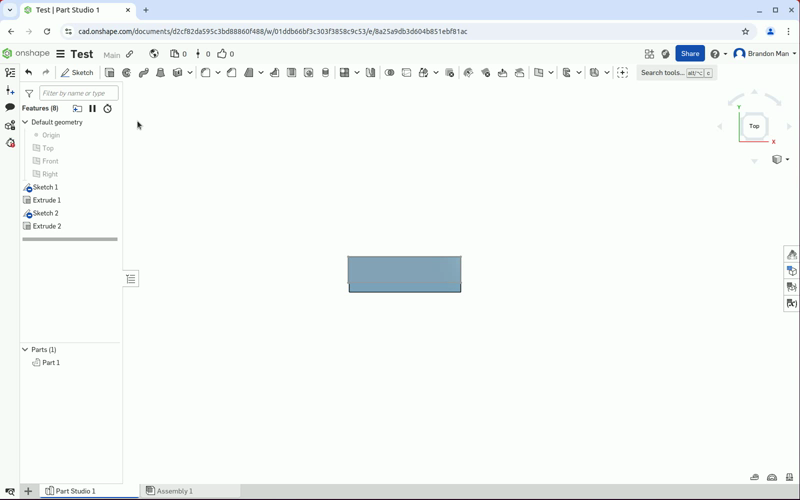
key(shift+7)
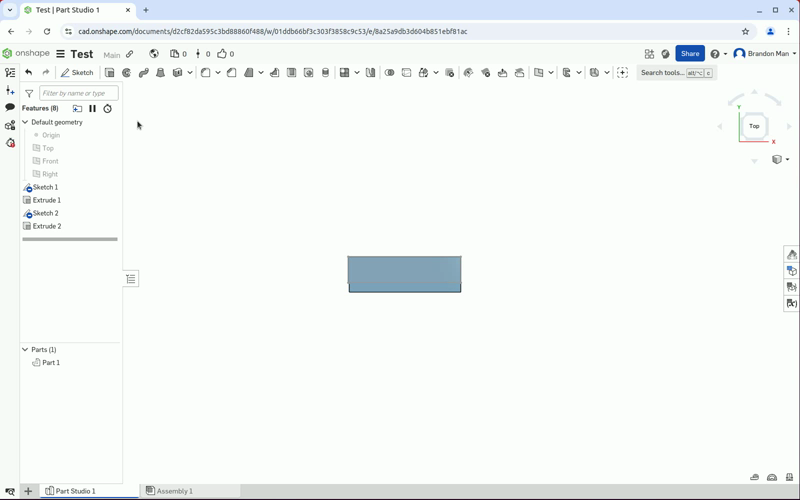
key(up, 3)
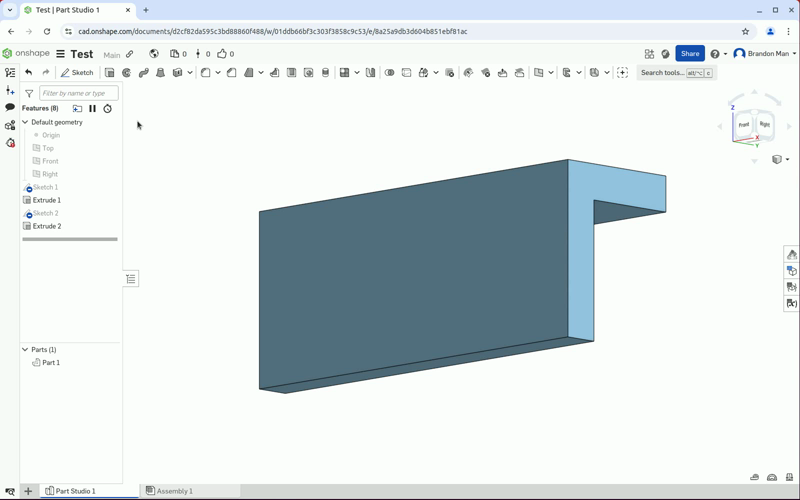
key(left, 3)
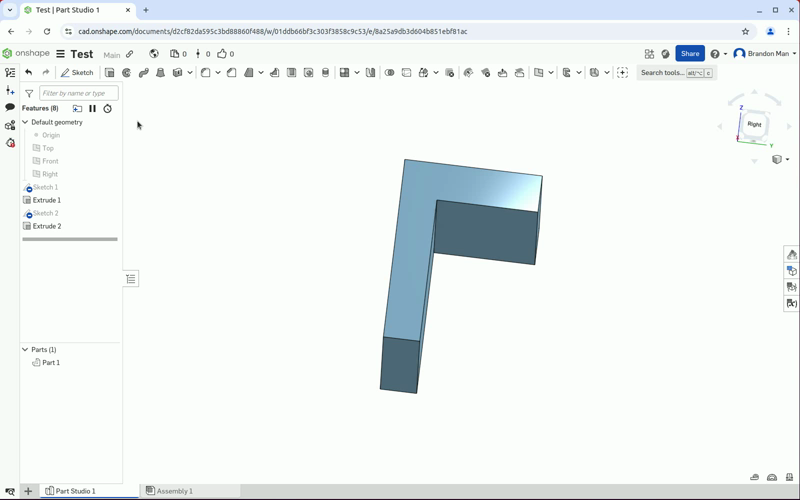
key(right, 3)
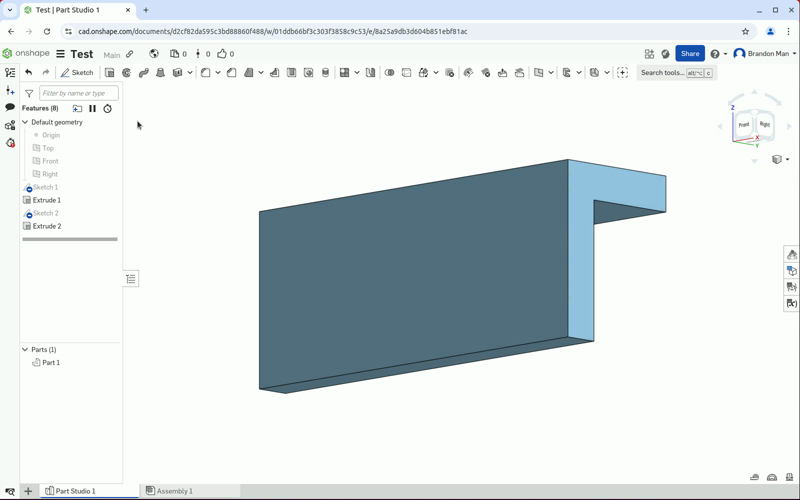
key(down, 3)
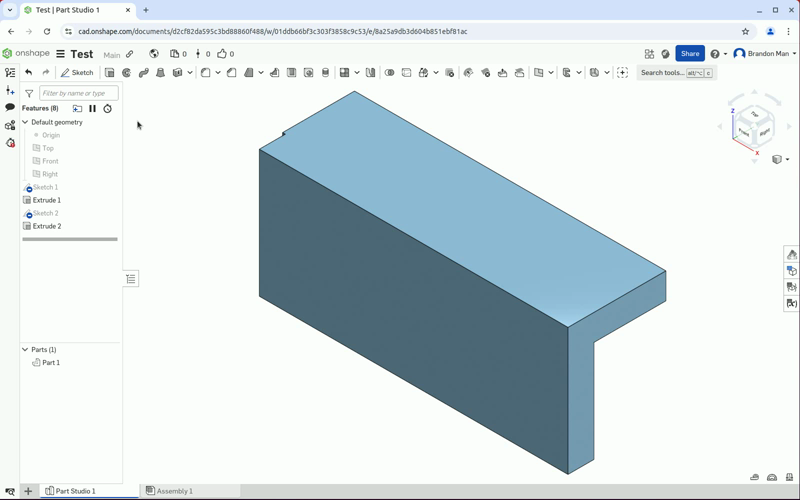
mouse_move(73, 189)
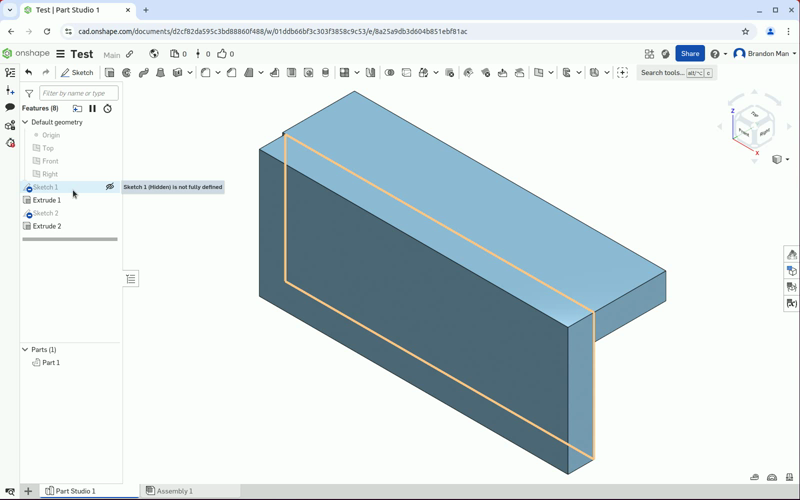
click(73, 189)